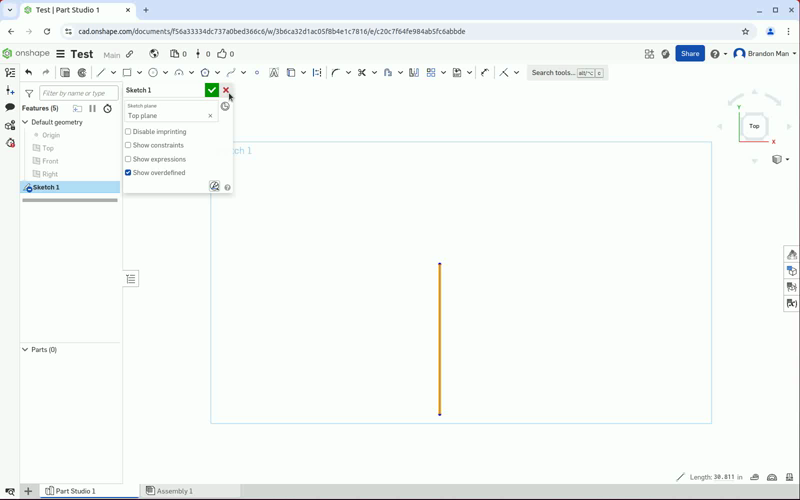
key(shift+h)
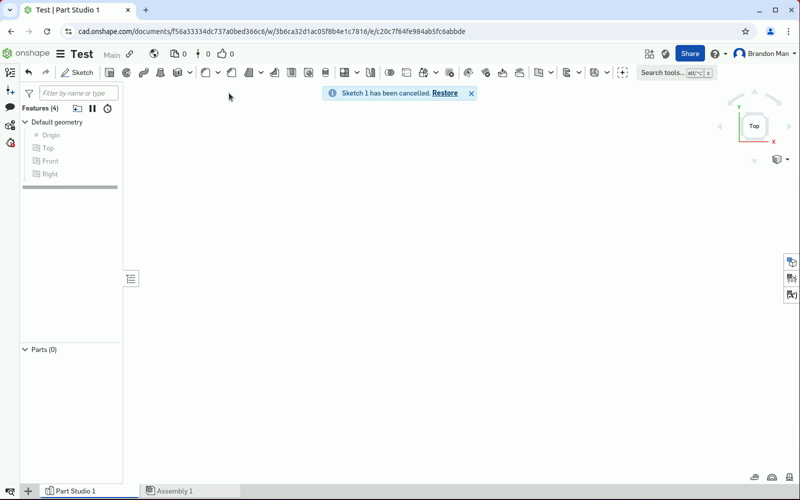
mouse_move(73, 352)
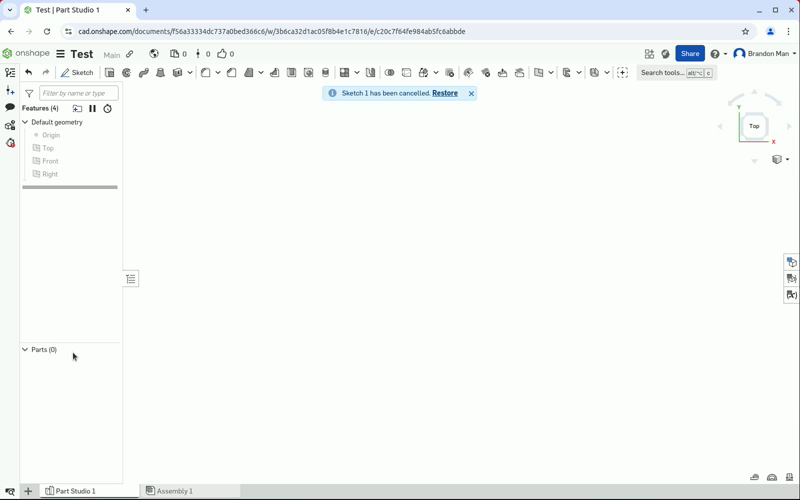
key(y)
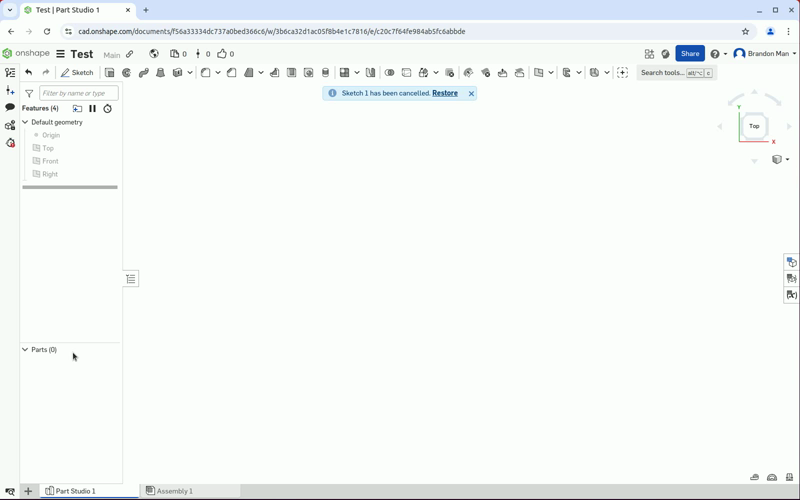
key(shift+p)
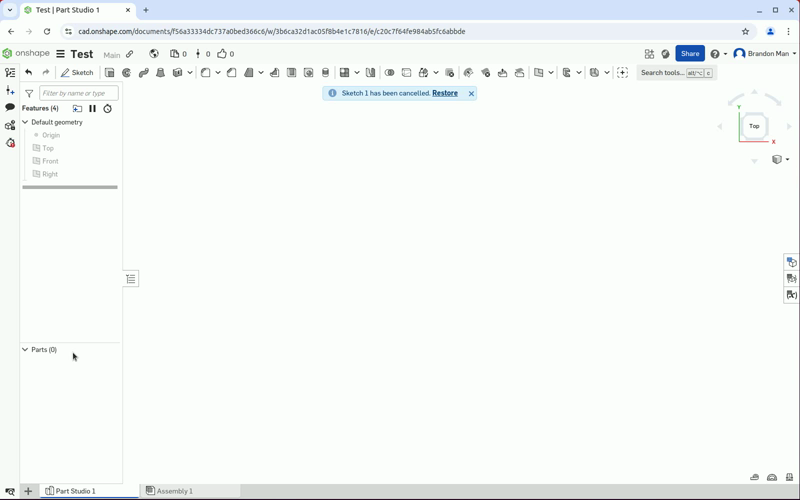
key(space)
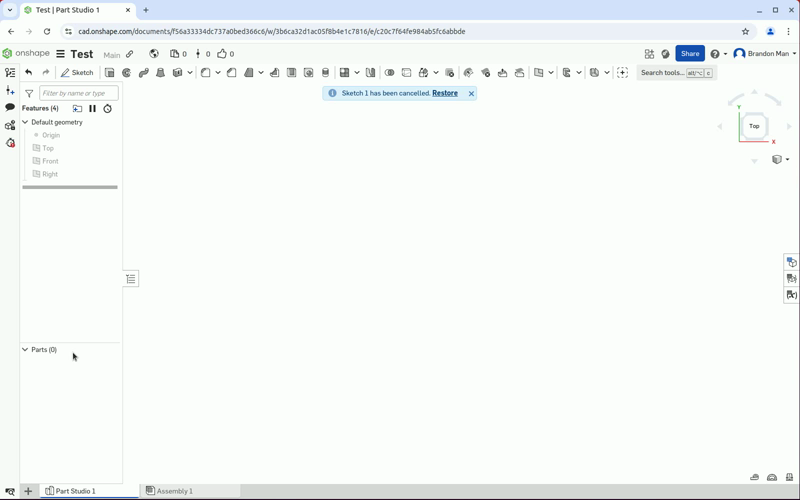
key_down(shift)
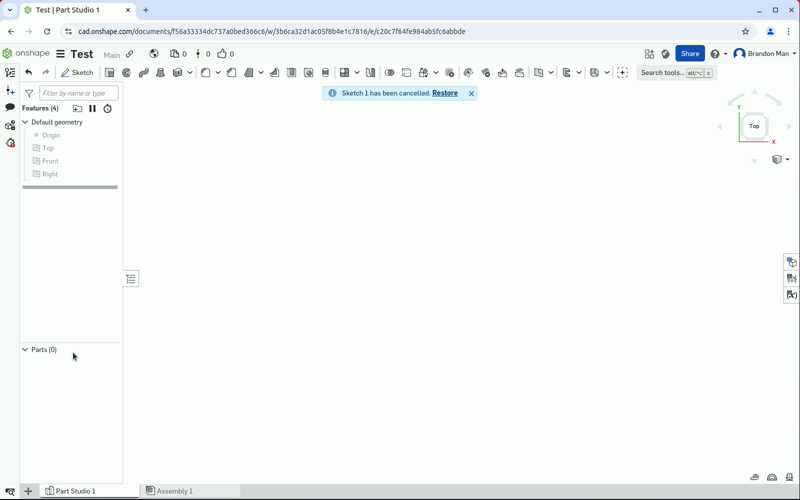
key(up)
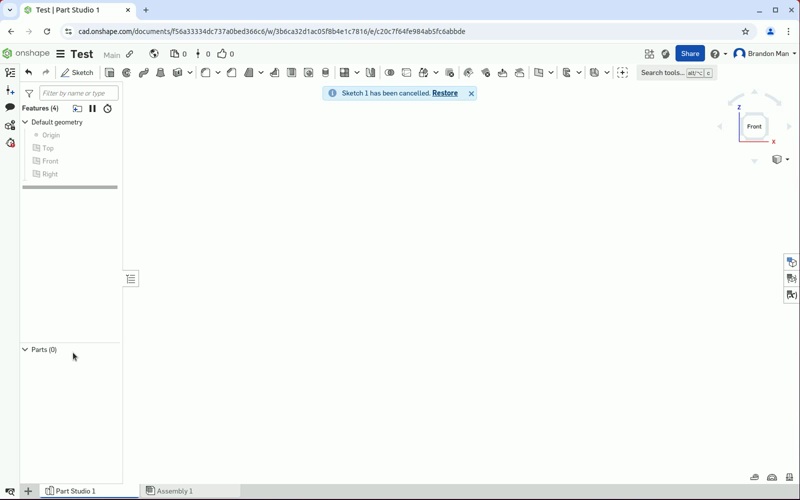
key_up(shift)
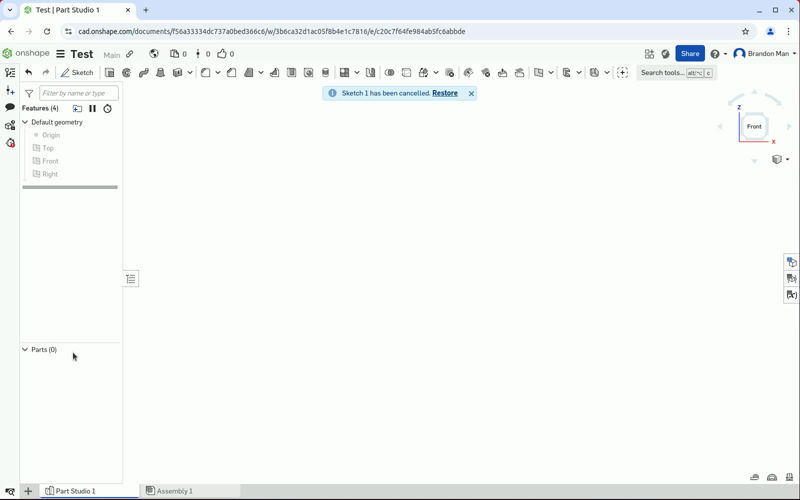
mouse_move(73, 352)
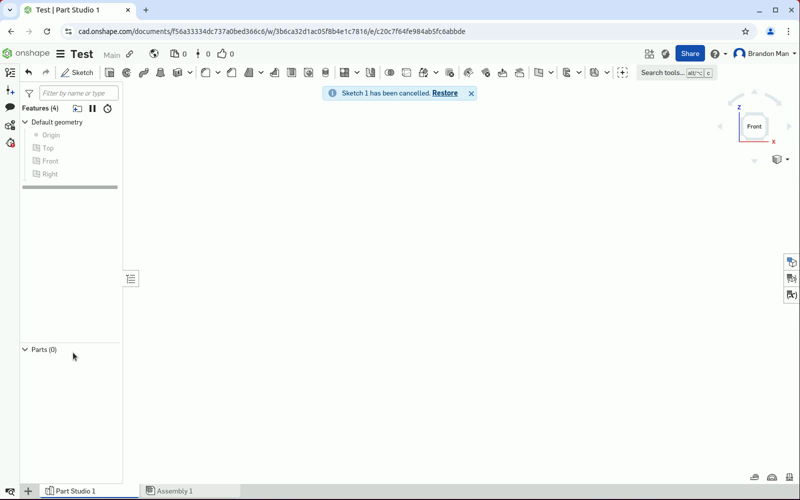
key(shift+y)
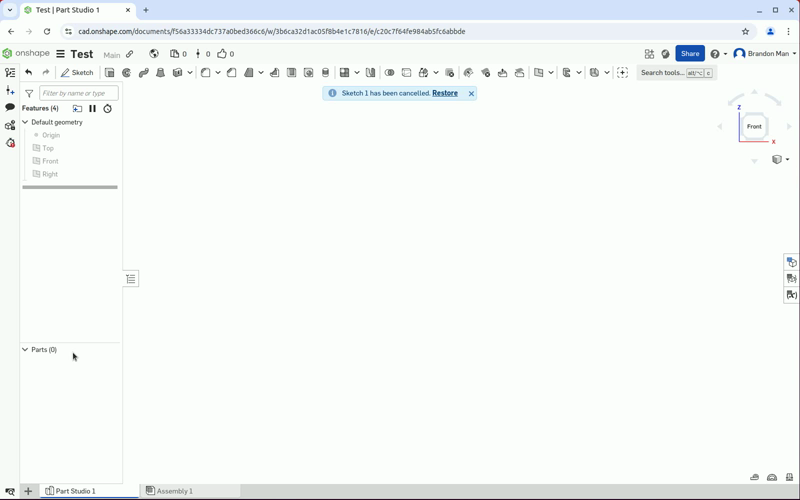
key(shift+s)
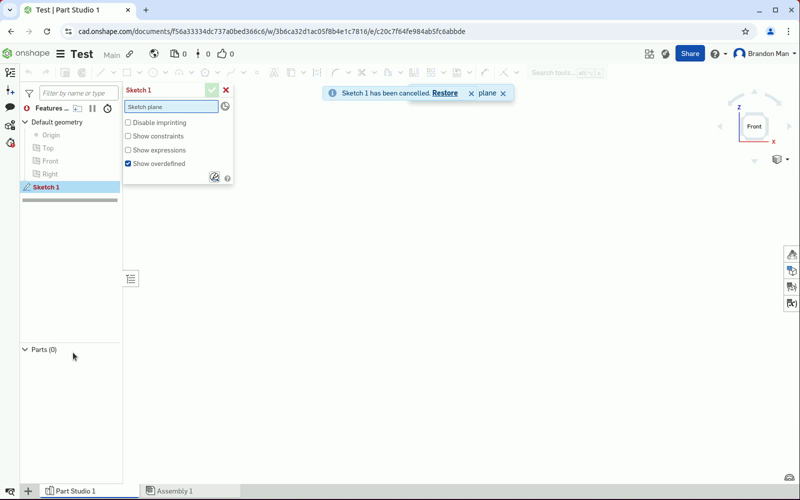
mouse_move(73, 163)
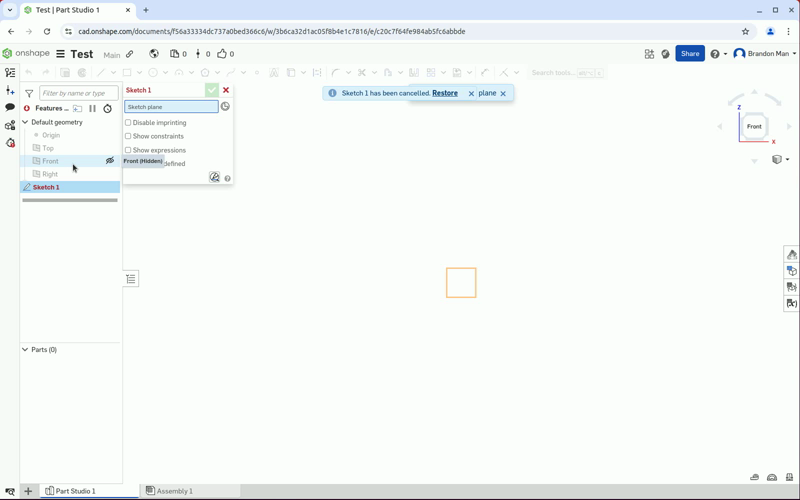
click(73, 163)
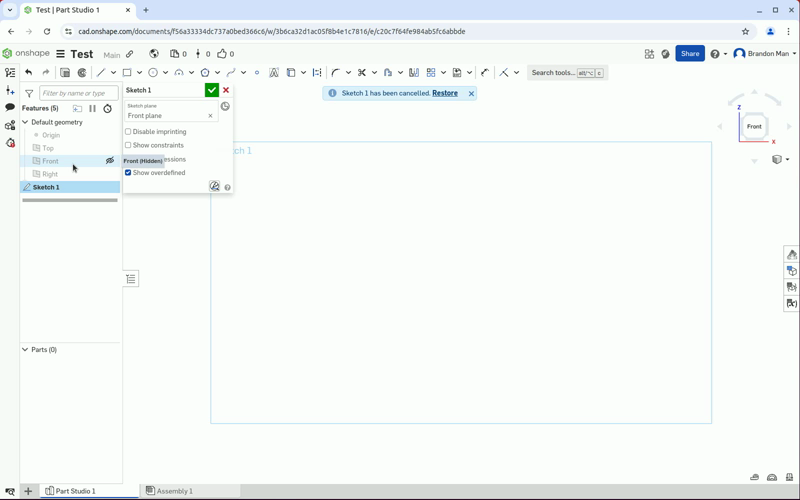
mouse_move(73, 352)
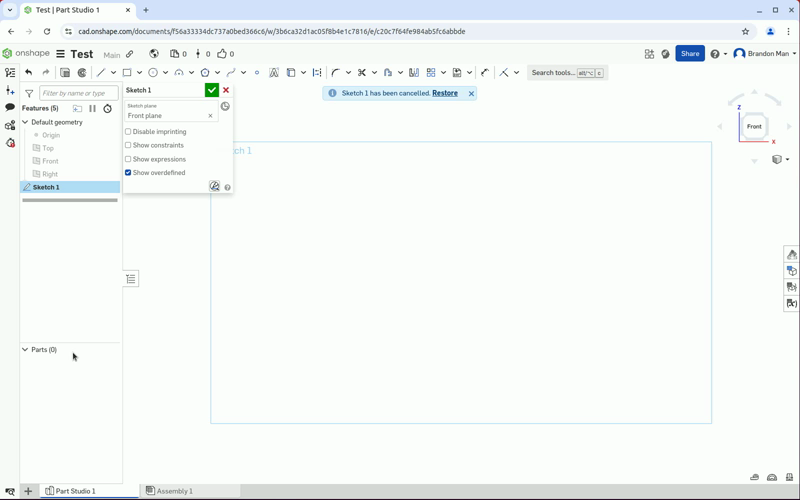
key(y)
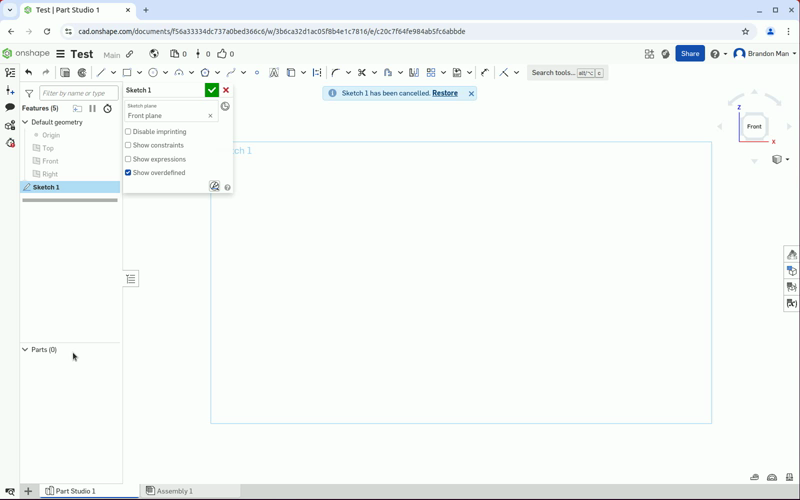
key(l)
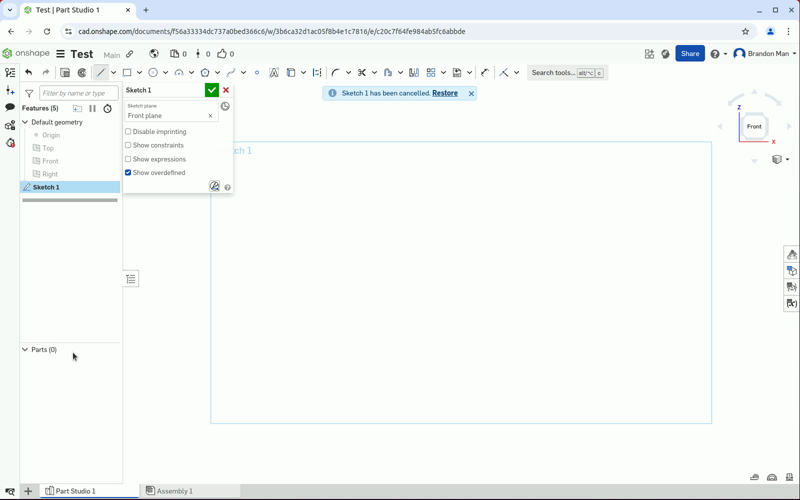
key_down(shift)
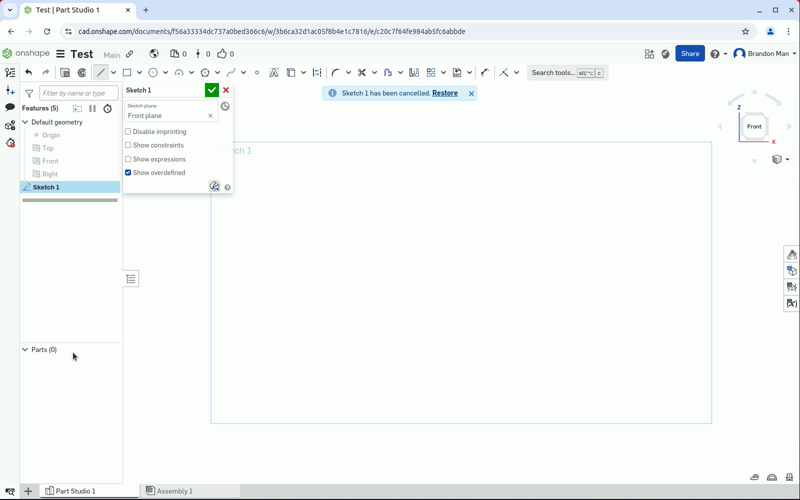
mouse_move(460, 282)
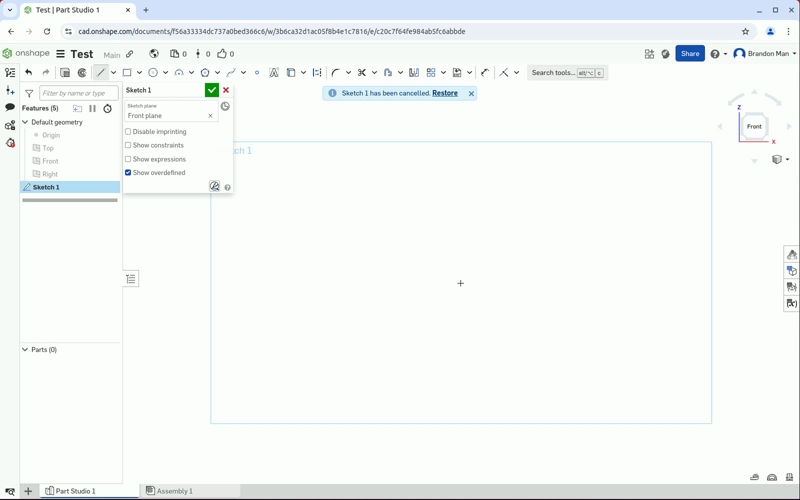
click(460, 282)
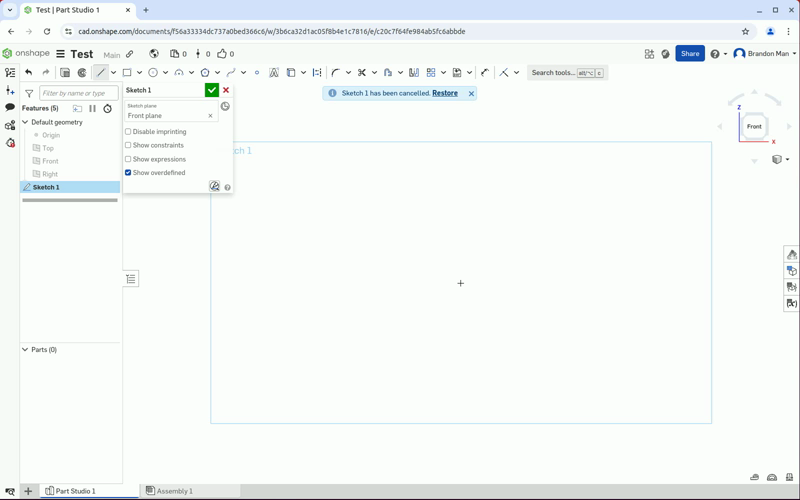
key_up(shift)
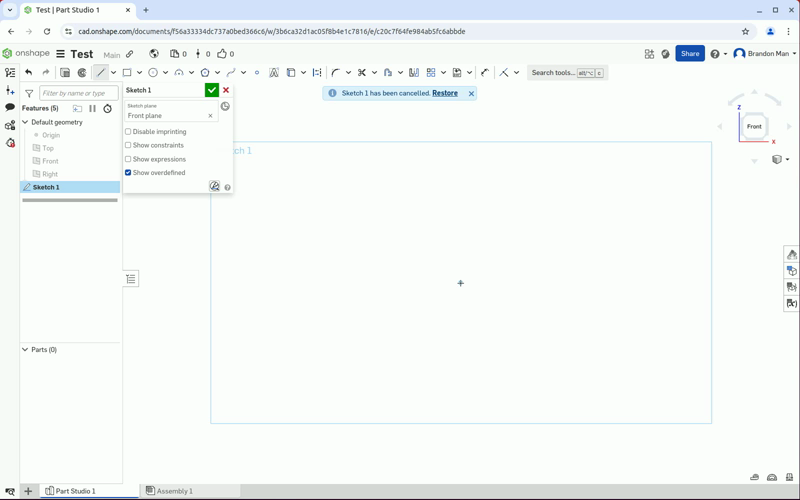
key_down(shift)
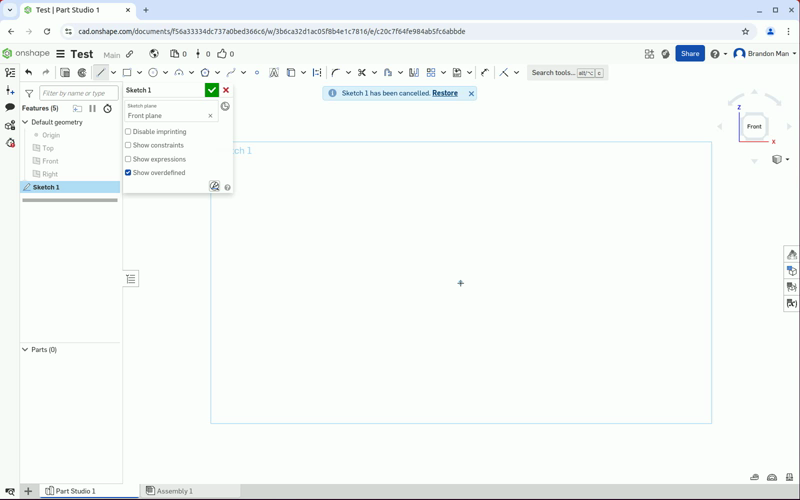
mouse_move(573, 282)
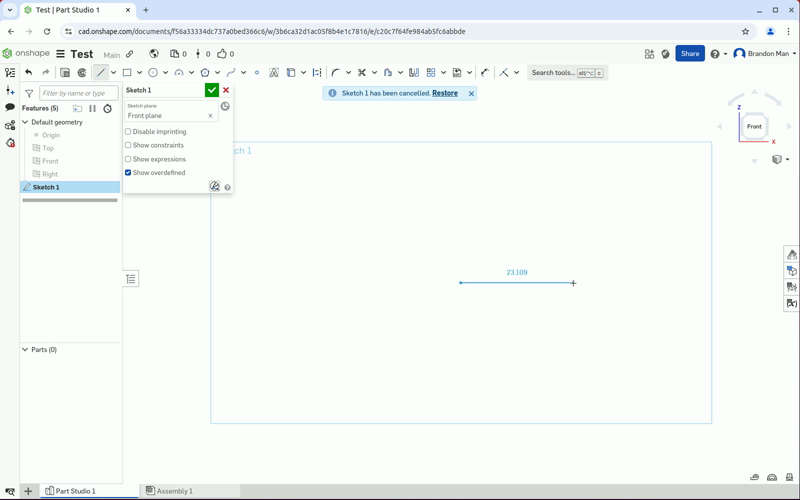
click(573, 282)
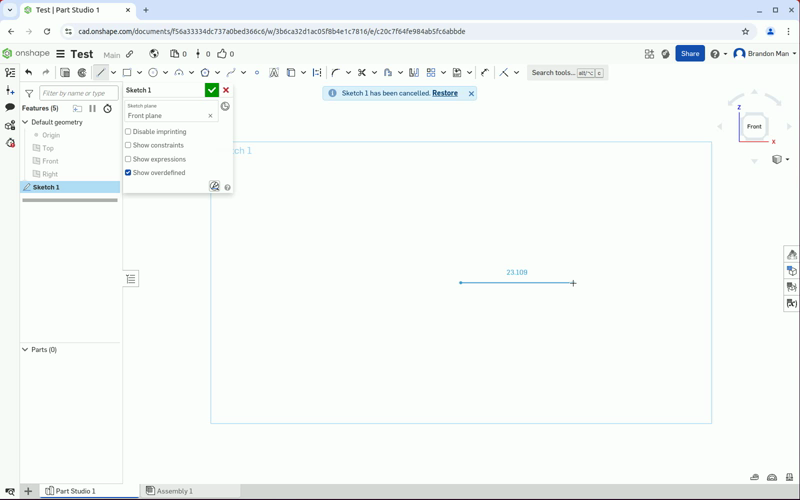
key_up(shift)
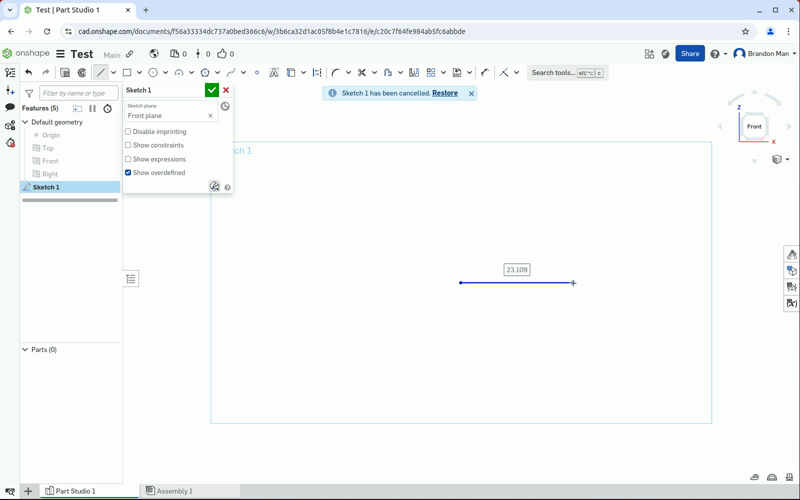
key_down(shift)
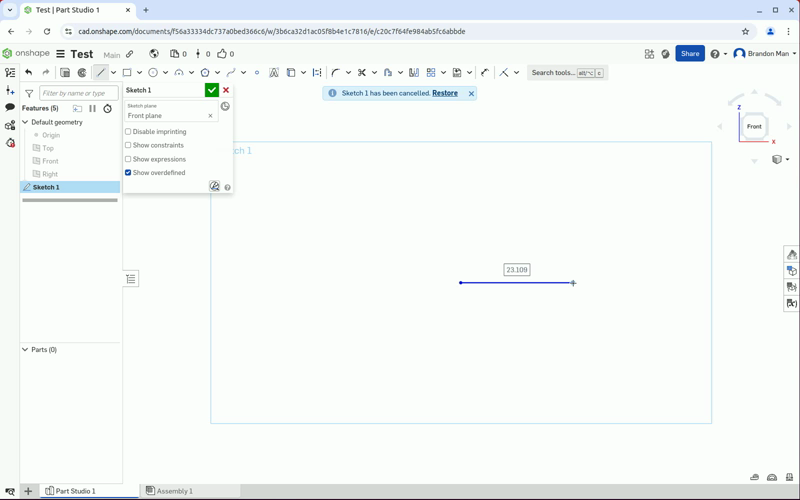
mouse_move(589, 282)
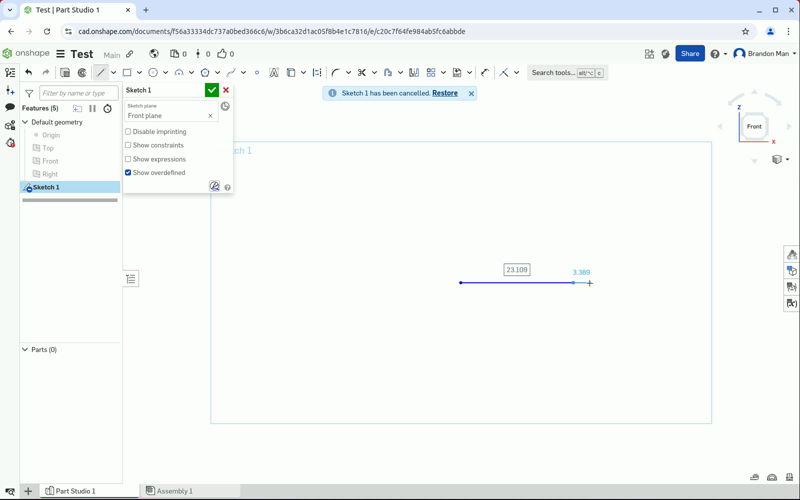
mouse_move(573, 245)
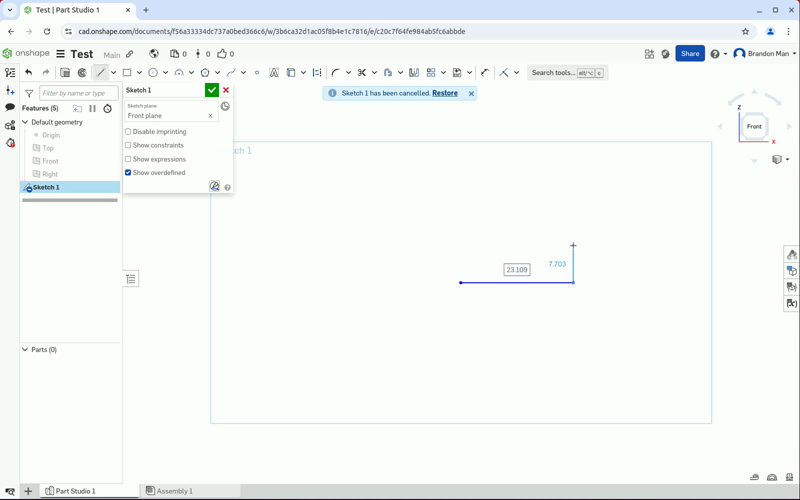
click(573, 245)
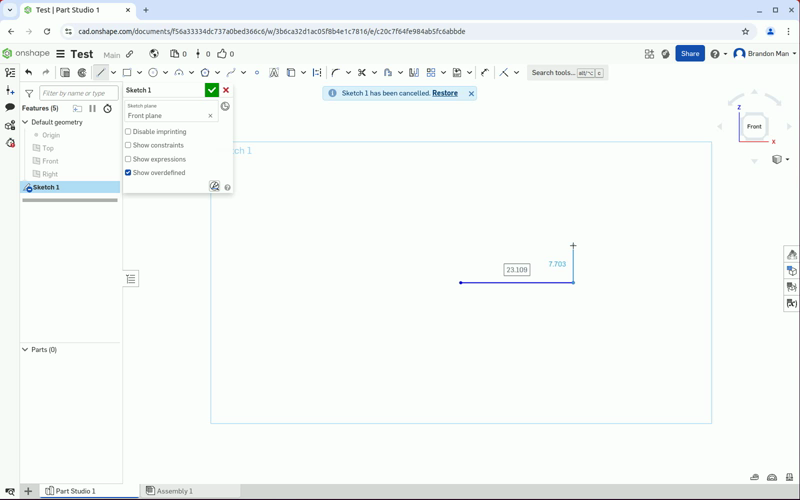
key_up(shift)
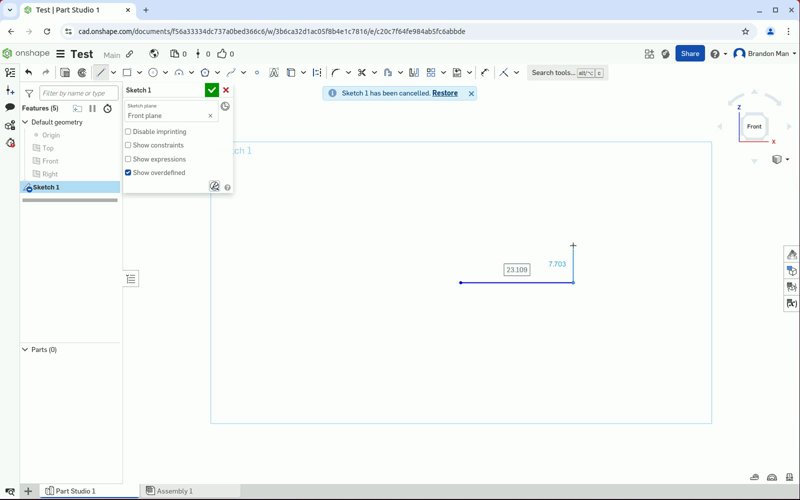
key_down(shift)
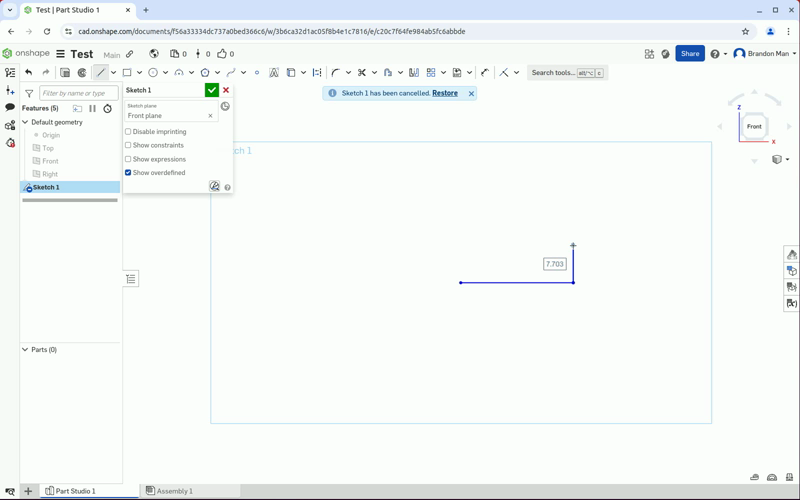
mouse_move(460, 245)
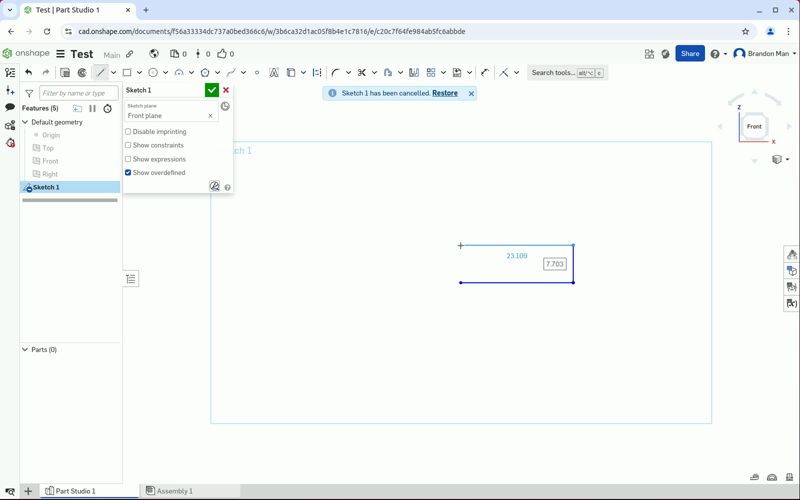
click(460, 245)
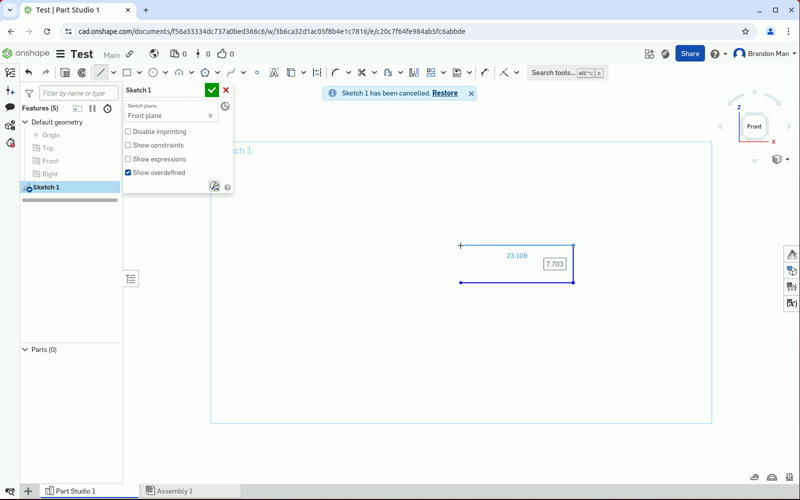
key_up(shift)
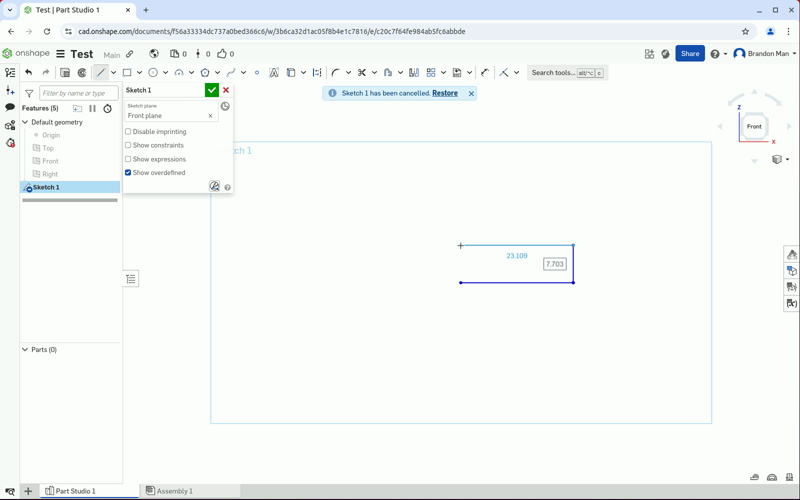
mouse_move(490, 245)
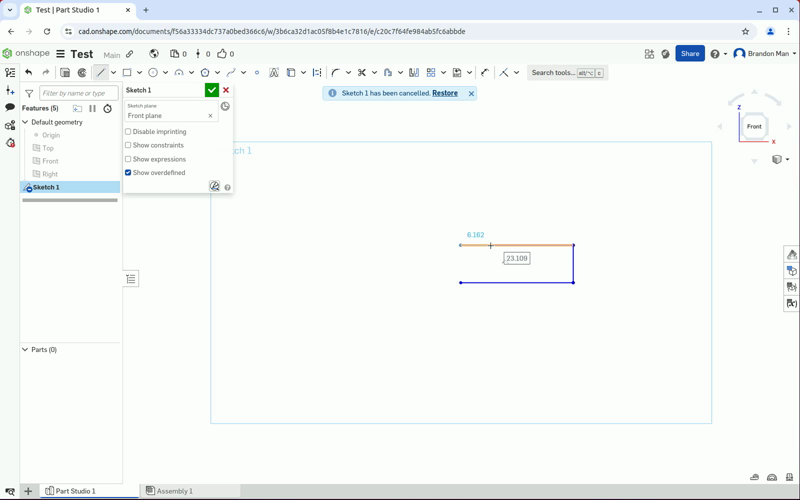
key_down(shift)
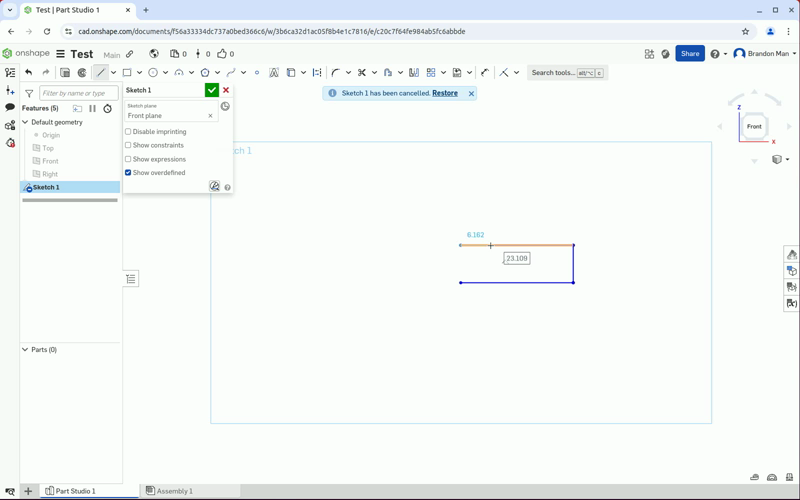
mouse_move(460, 282)
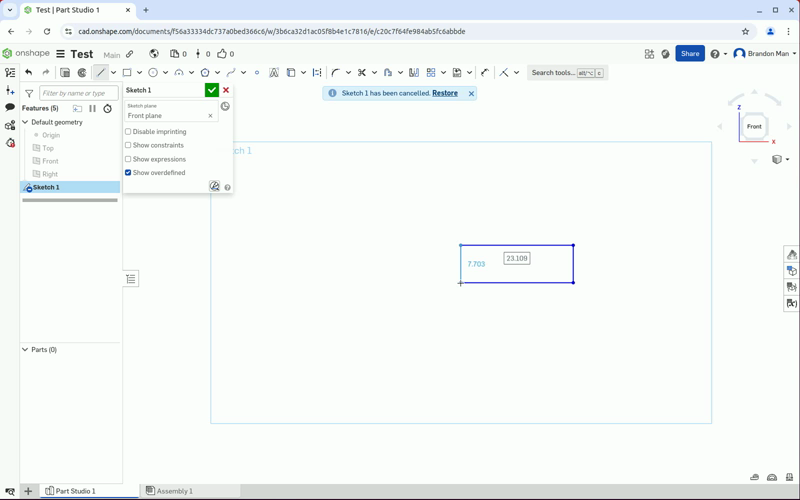
key_up(shift)
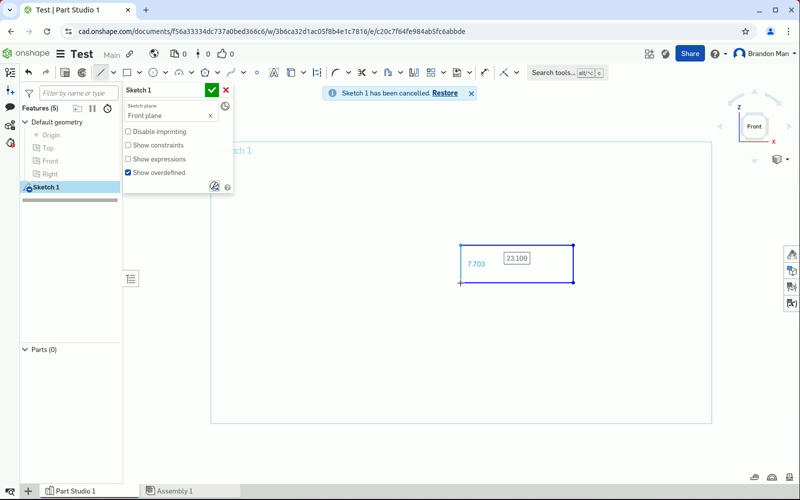
click(460, 282)
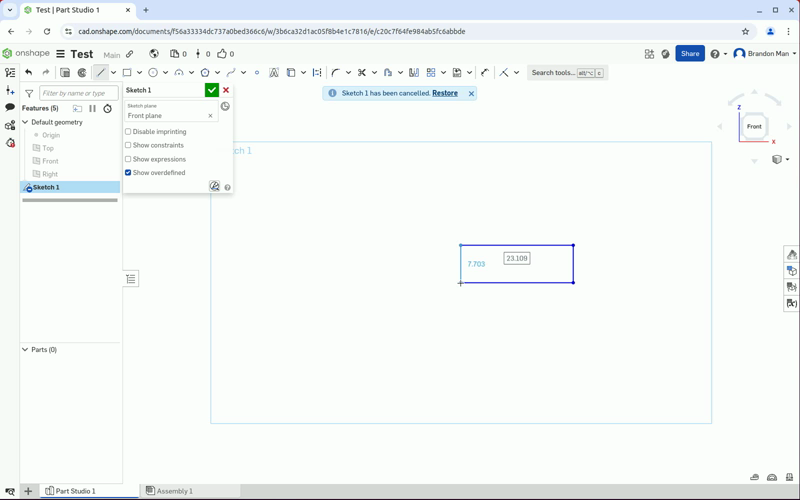
key(esc)
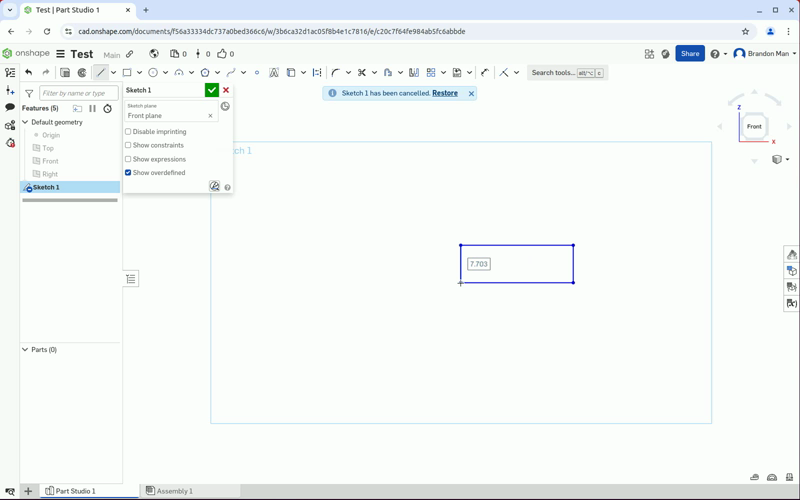
mouse_move(491, 277)
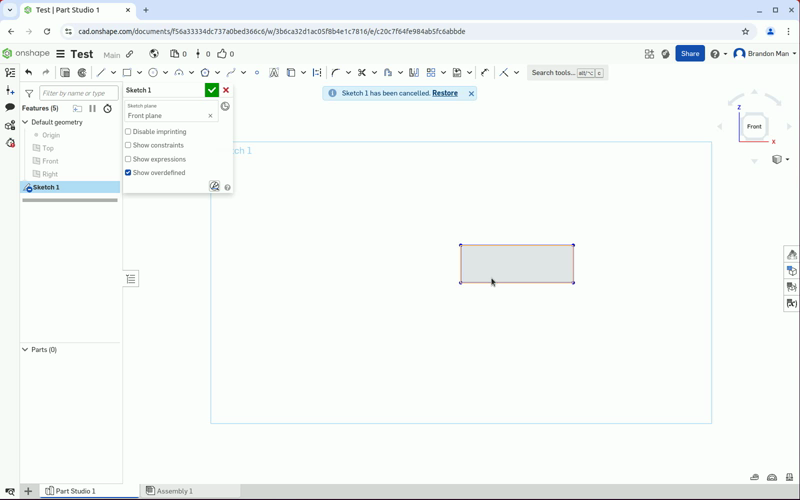
click(491, 277)
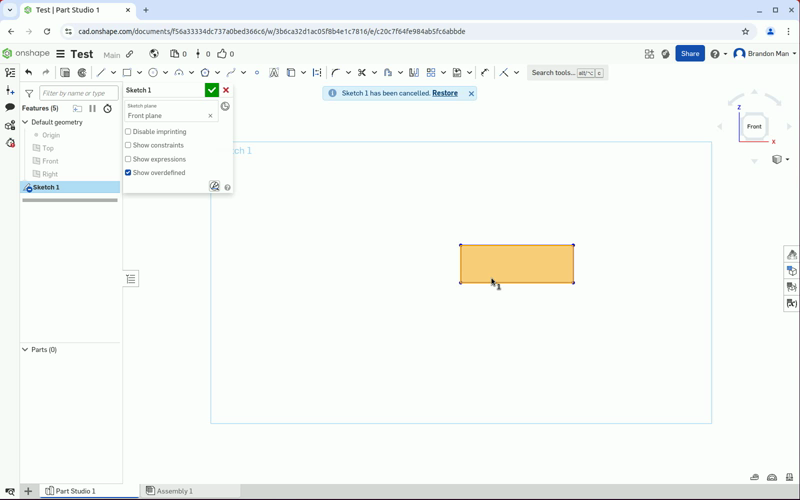
mouse_move(73, 352)
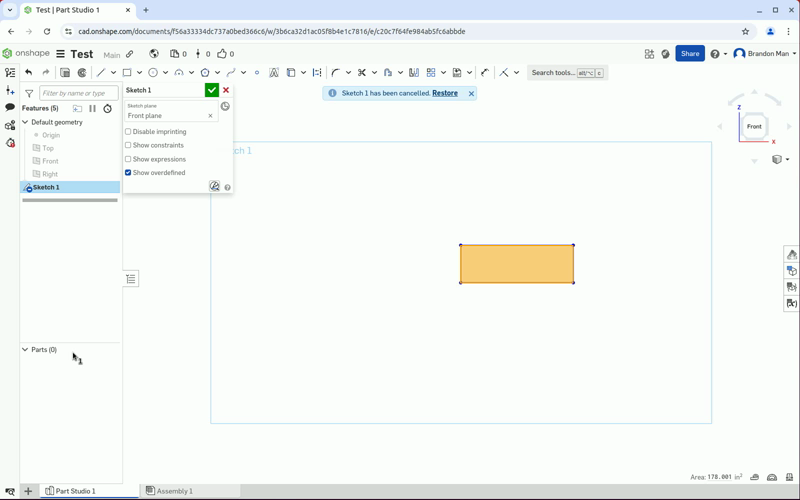
key(shift+y)
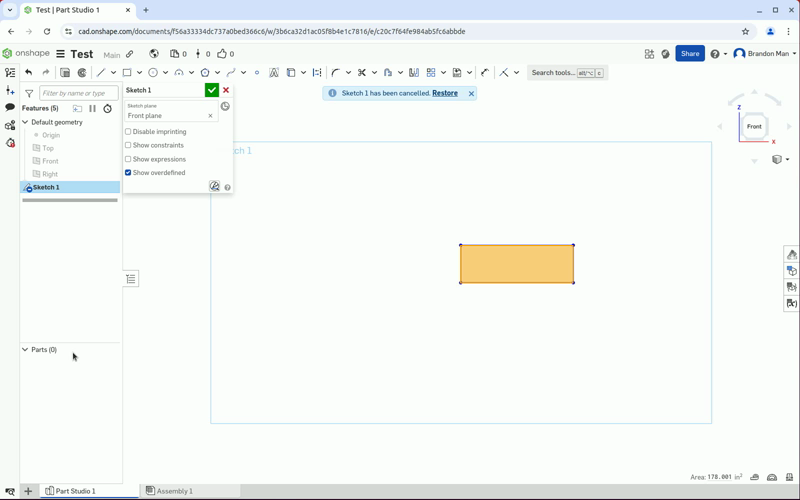
key(shift+e)
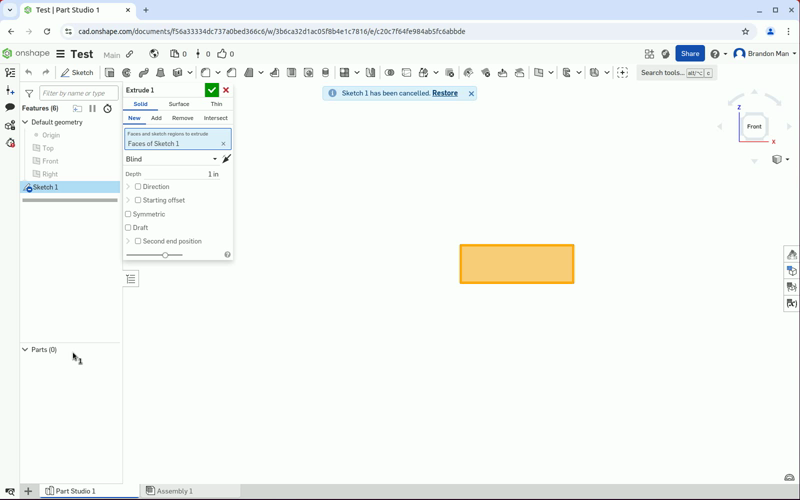
mouse_move(143, 106)
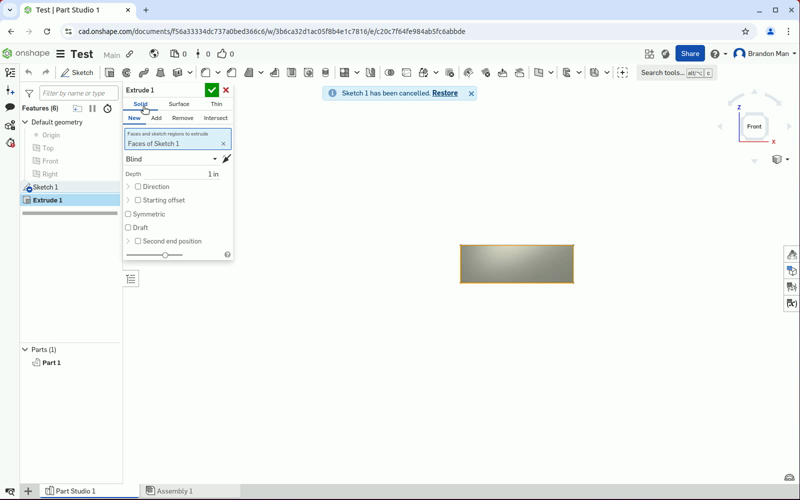
click(143, 106)
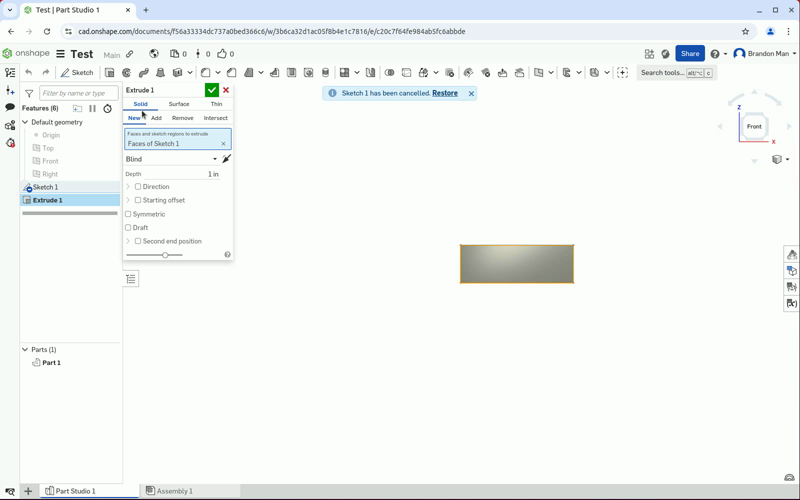
mouse_move(137, 120)
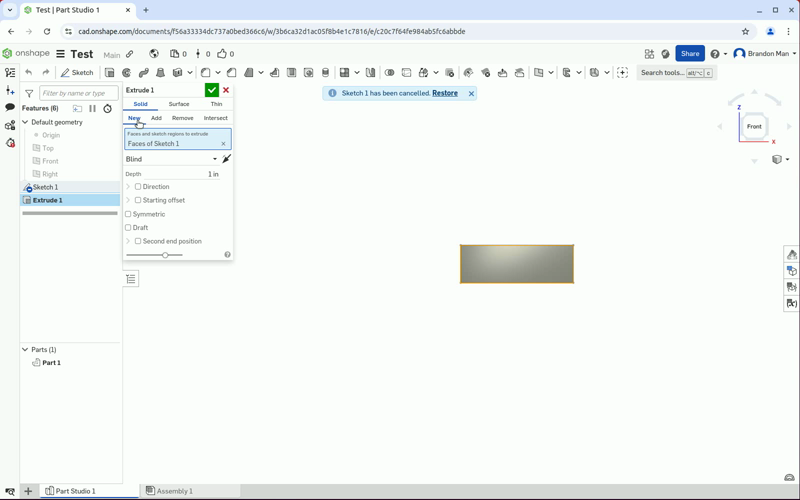
click(137, 120)
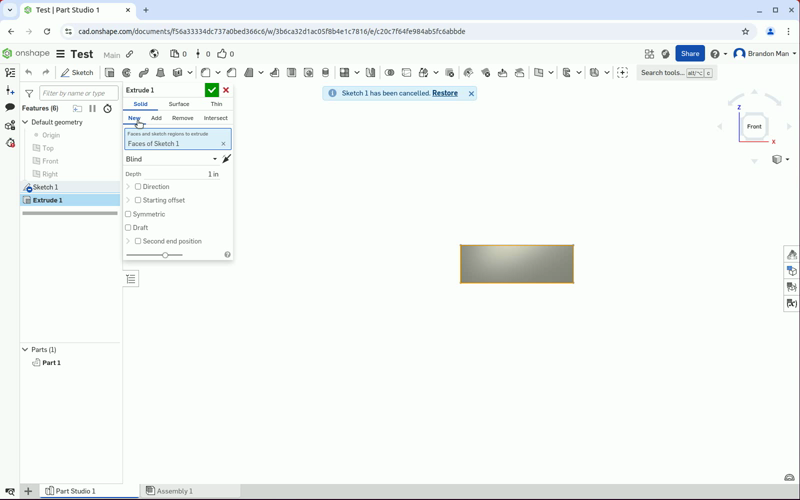
key(tab, 4)
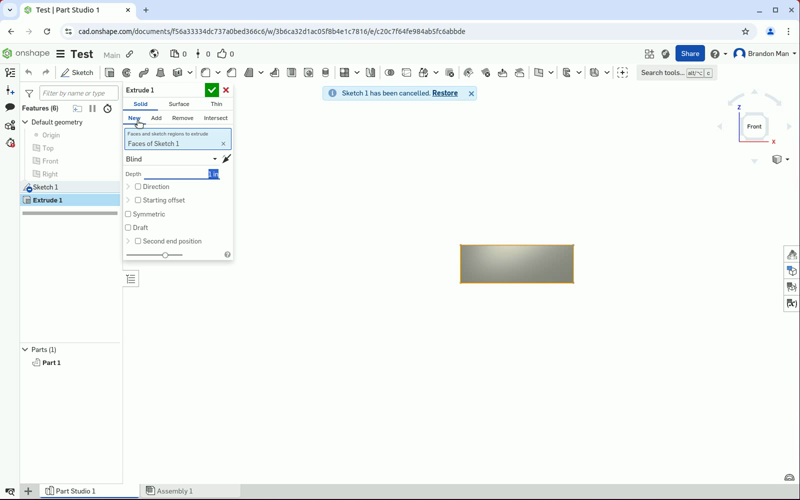
text(12.758)
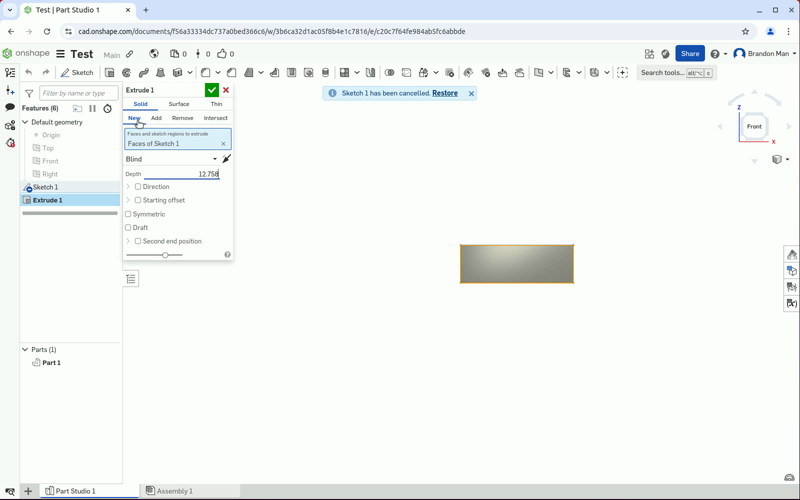
key(enter)
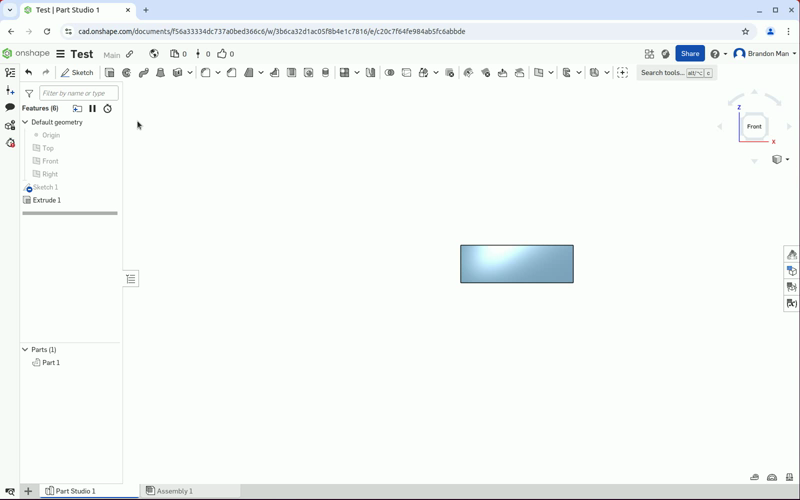
key(shift+h)
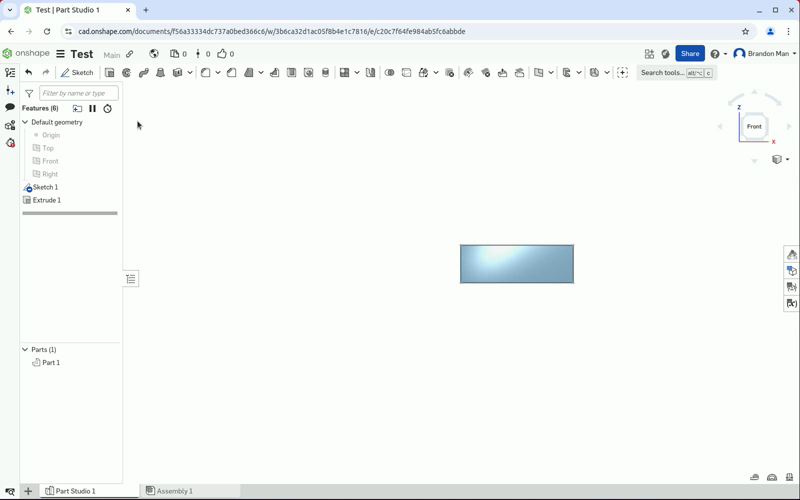
key(shift+h)
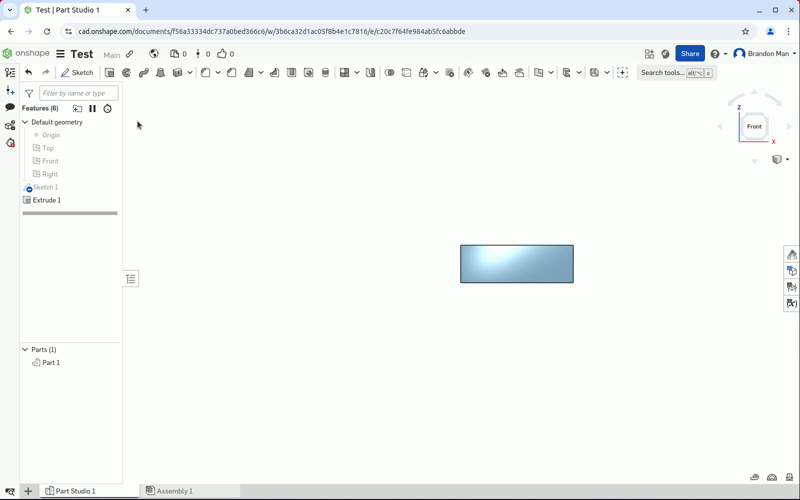
mouse_move(73, 189)
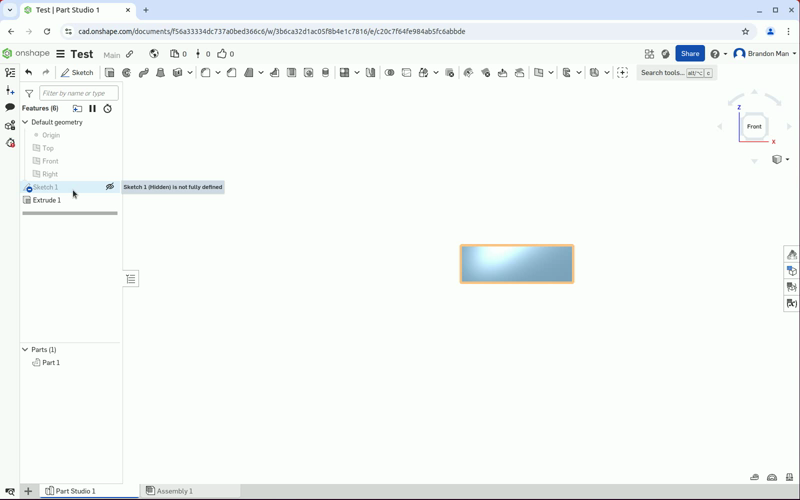
click(73, 189)
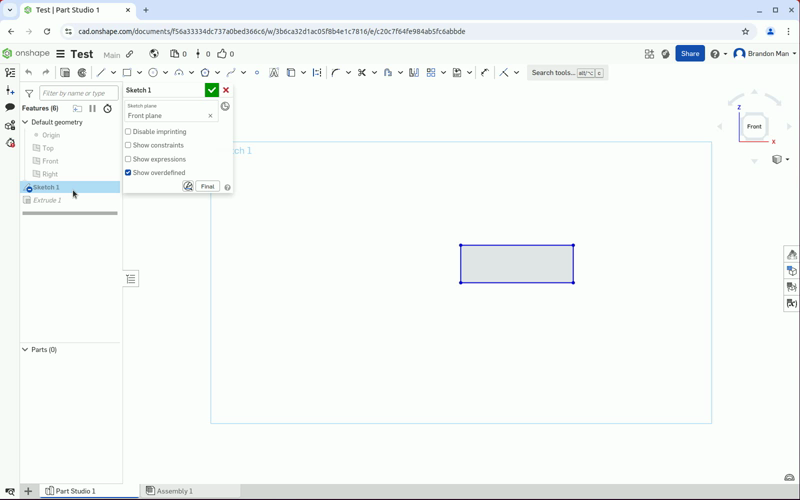
mouse_move(229, 92)
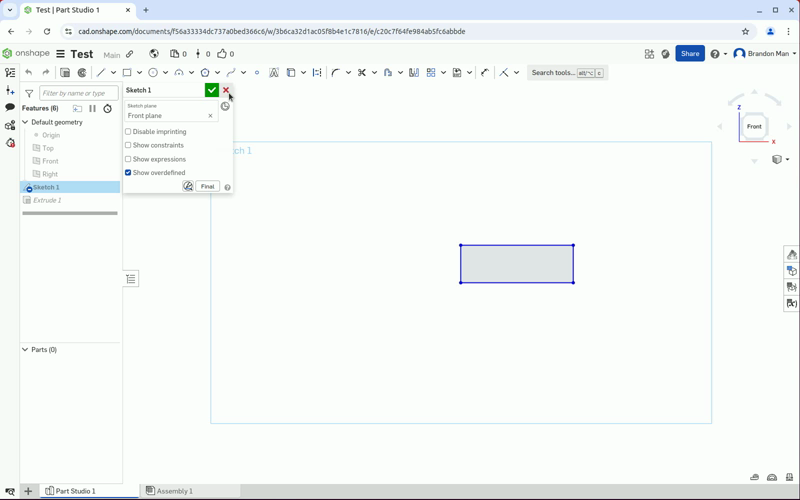
click(229, 92)
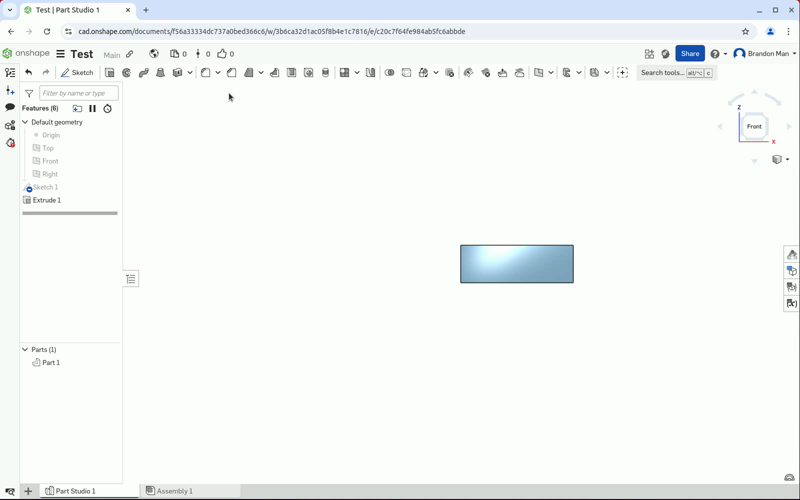
mouse_move(541, 75)
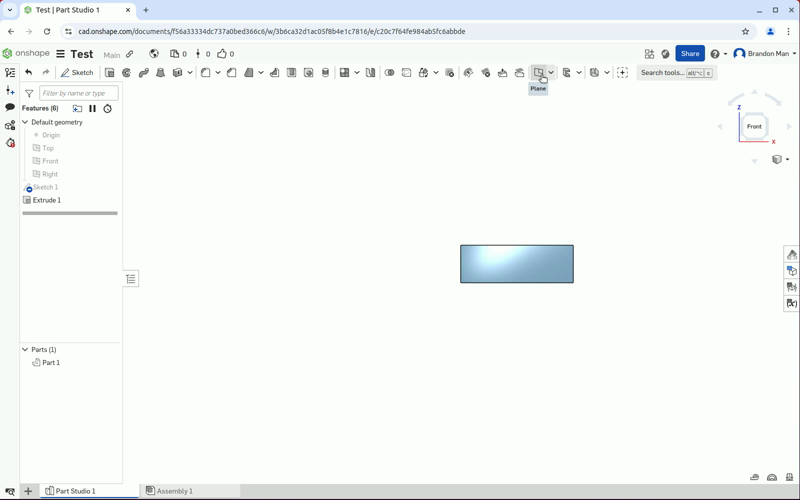
click(541, 75)
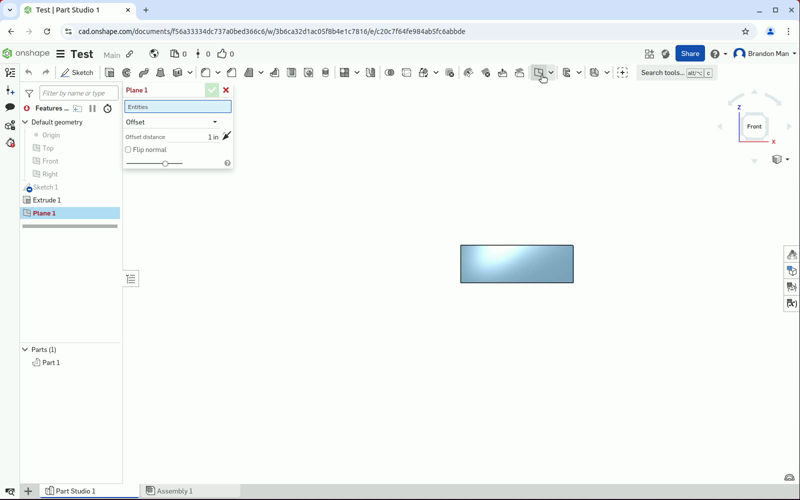
mouse_move(73, 163)
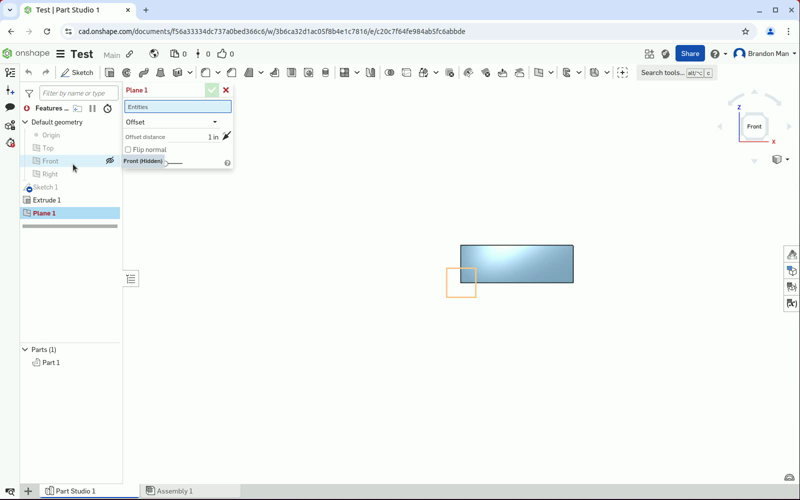
click(73, 163)
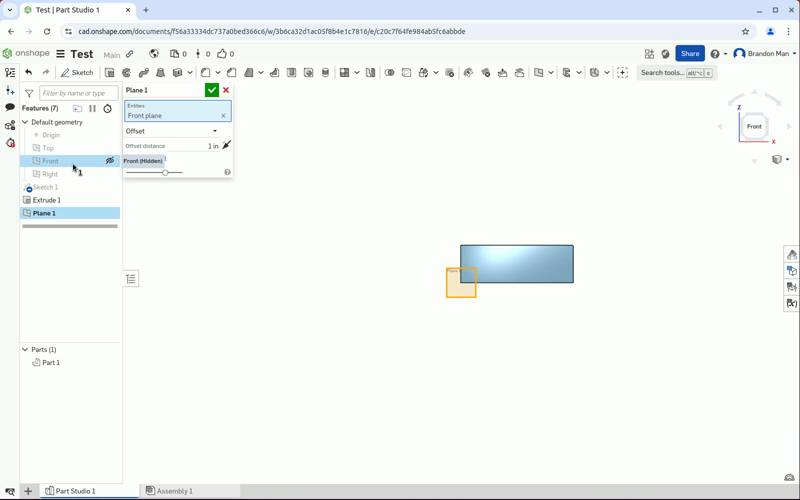
key(tab, 2)
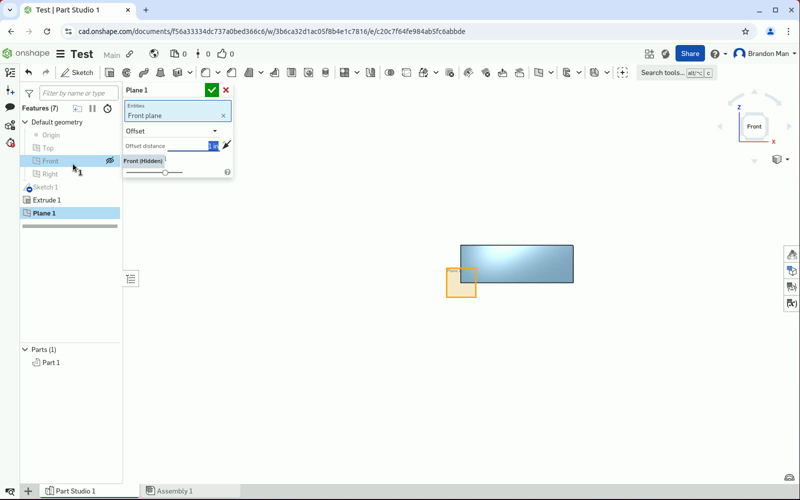
text(12.756)
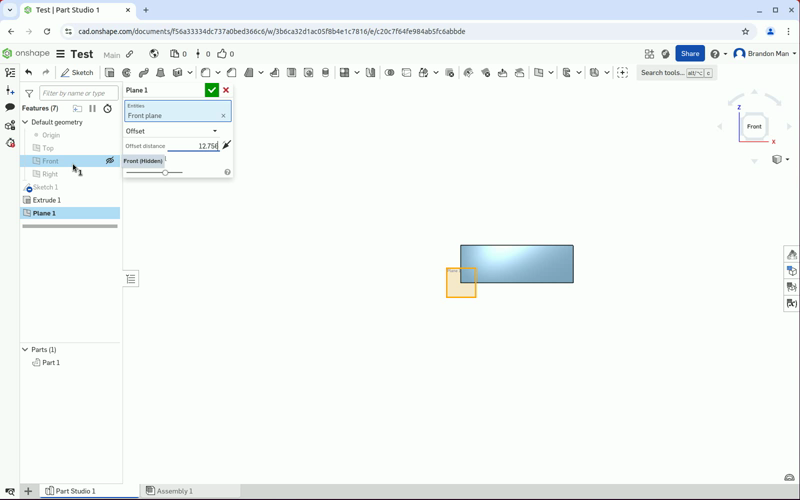
key(enter, 2)
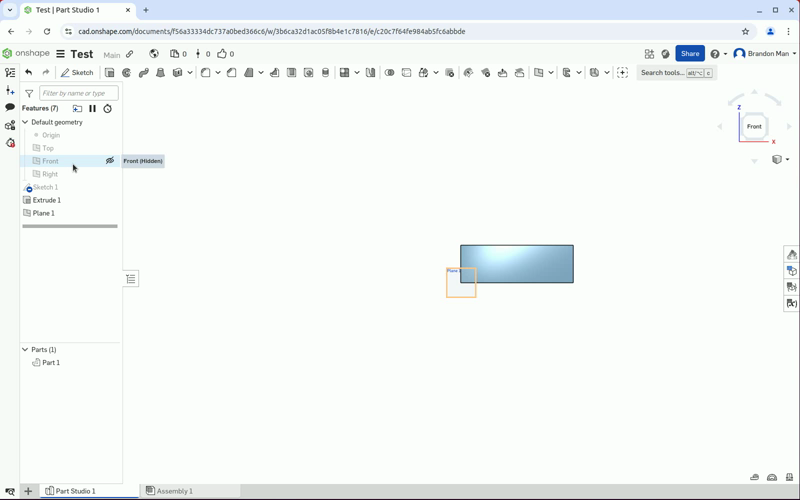
key(shift+s)
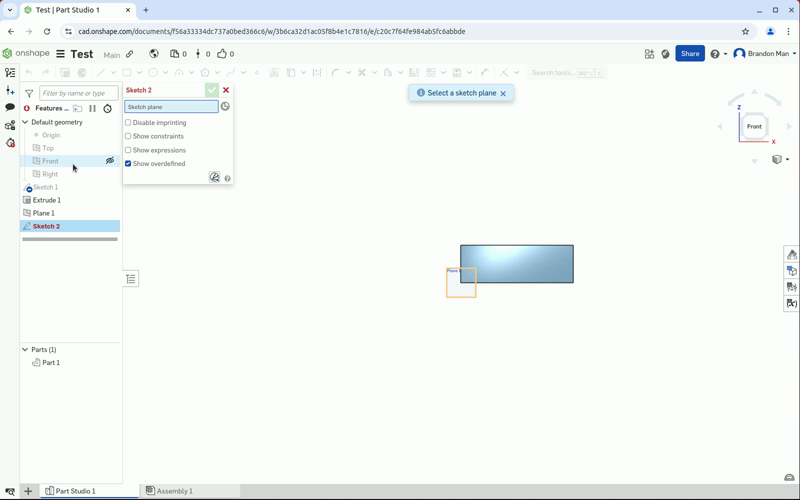
mouse_move(73, 215)
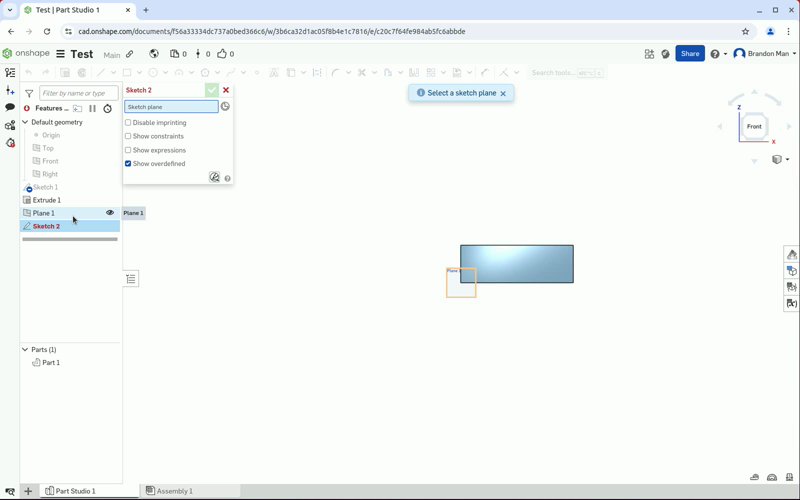
click(73, 215)
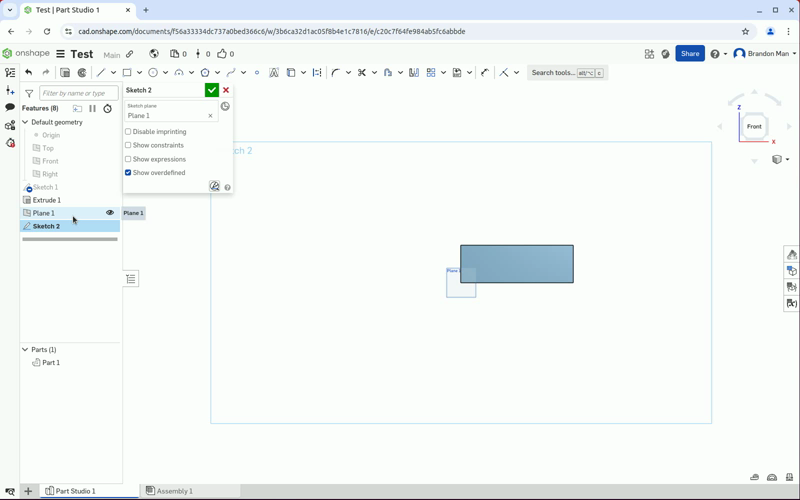
mouse_move(73, 352)
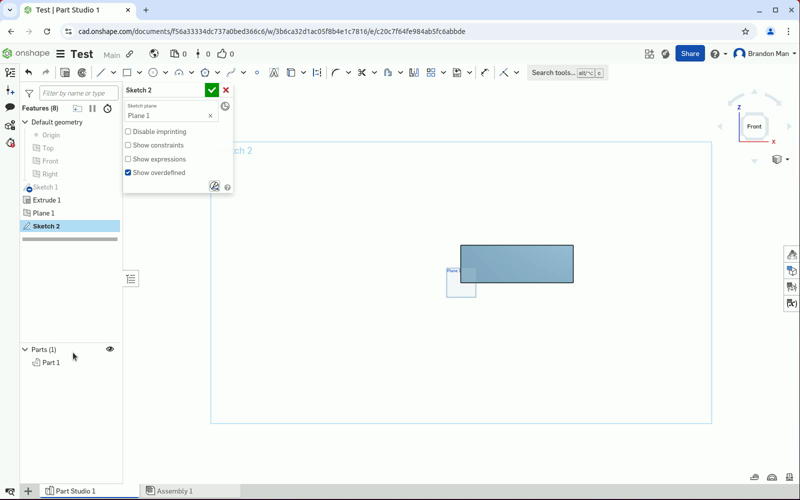
key(y)
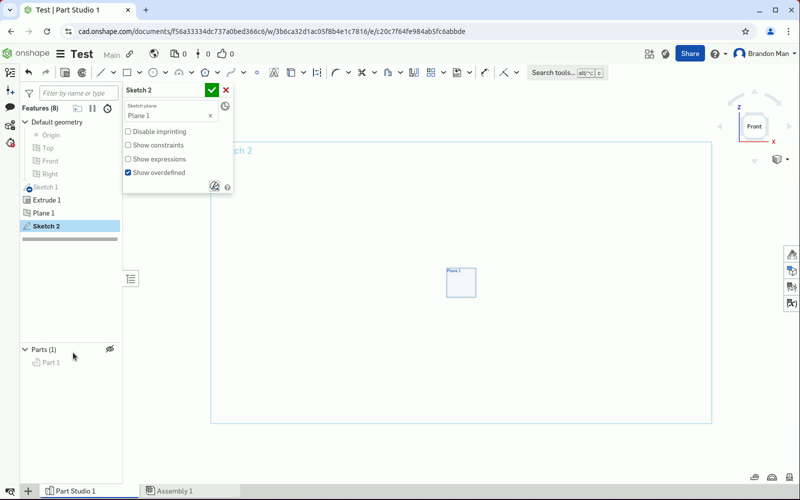
key(l)
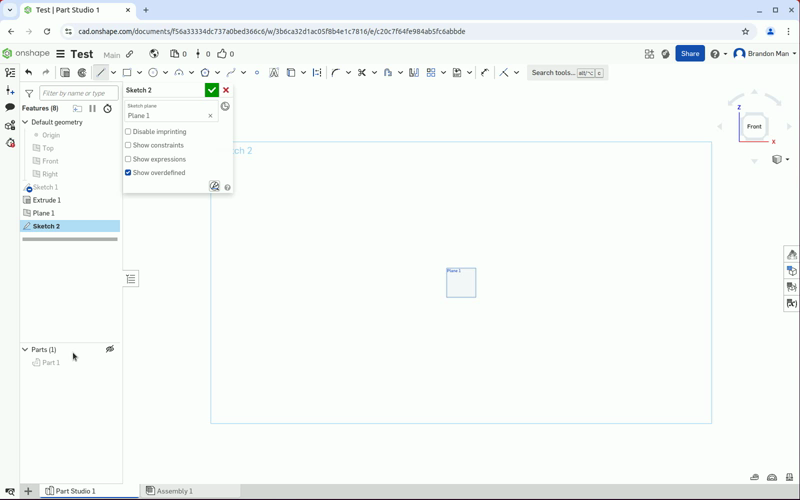
key_down(shift)
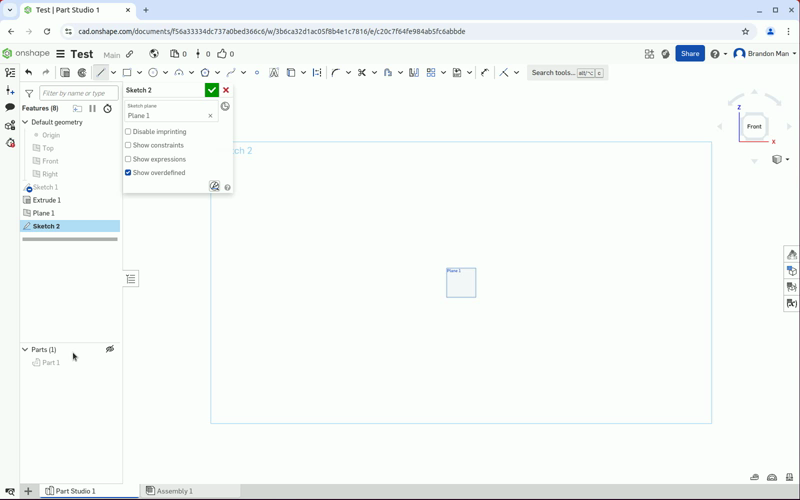
mouse_move(492, 282)
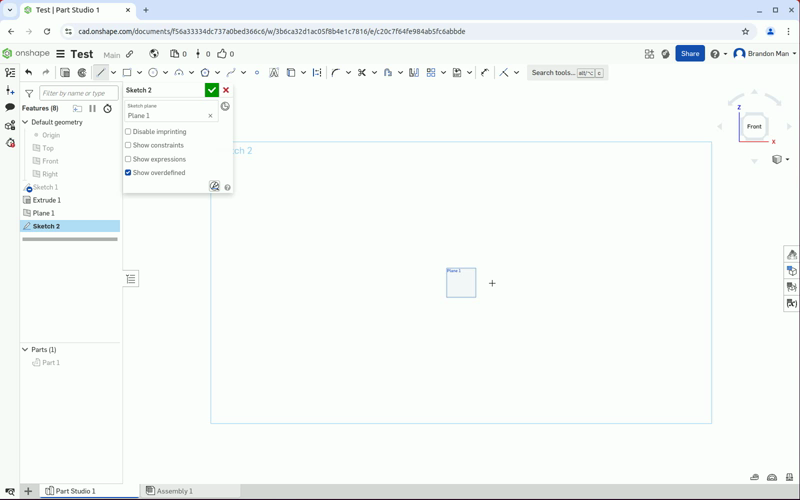
click(492, 282)
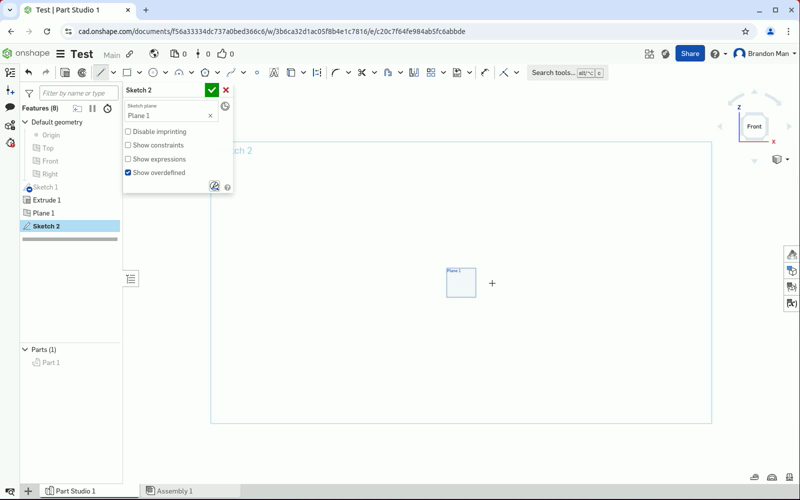
key_up(shift)
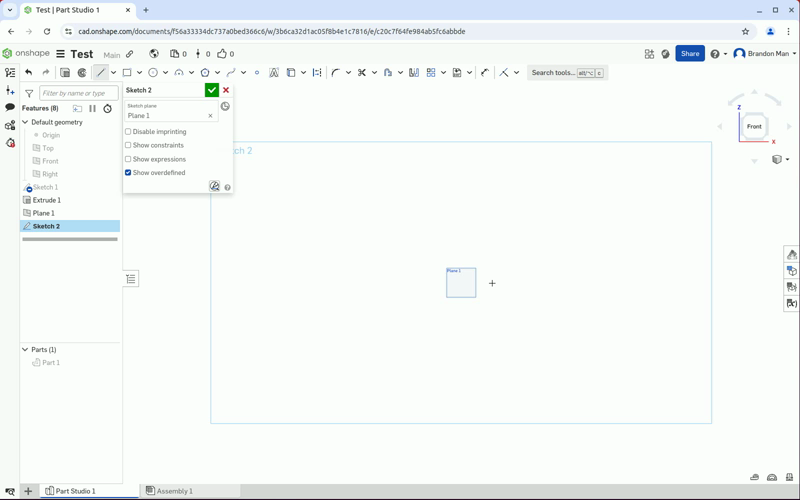
key_down(shift)
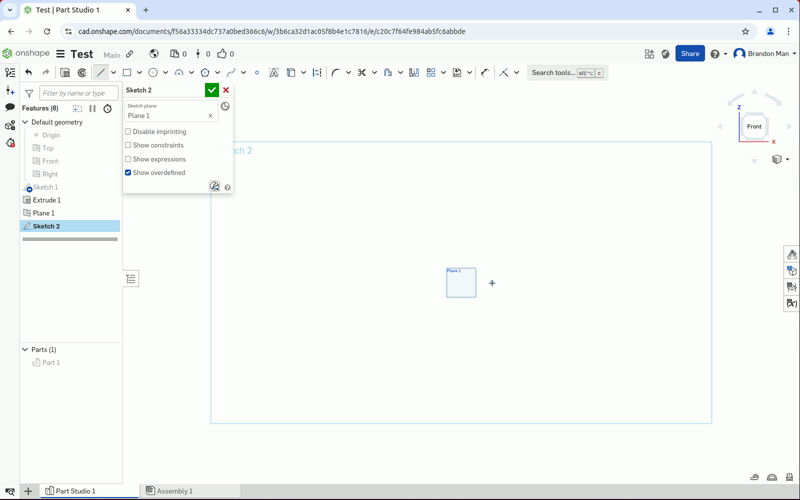
mouse_move(522, 282)
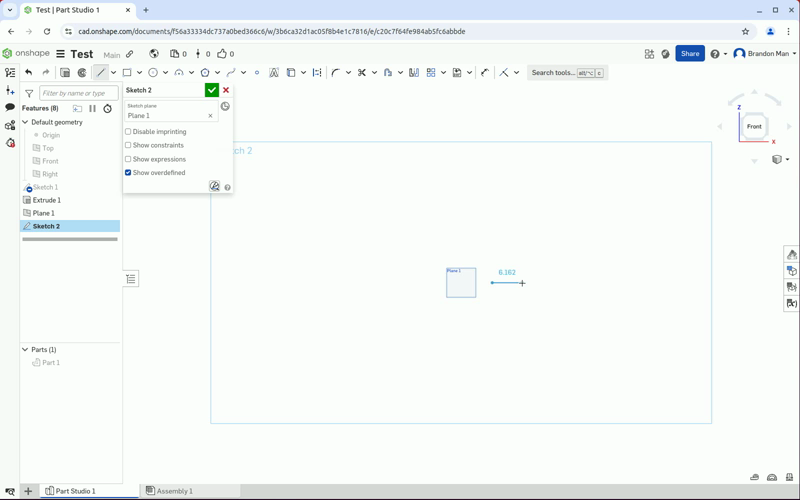
mouse_move(543, 282)
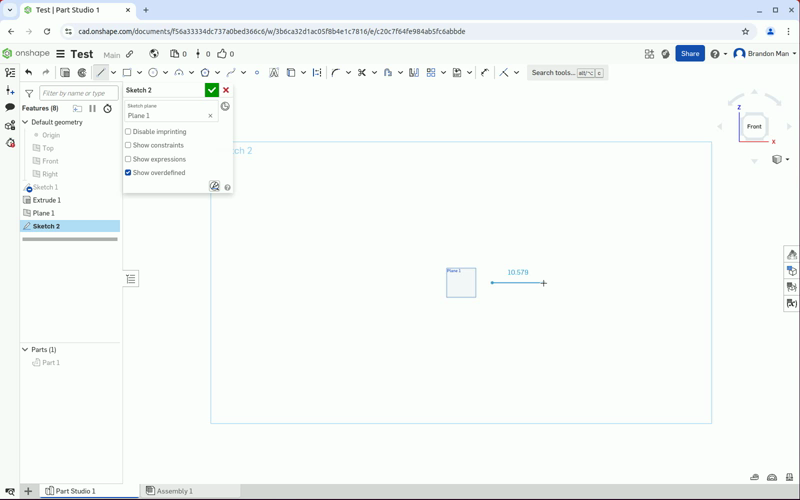
click(543, 282)
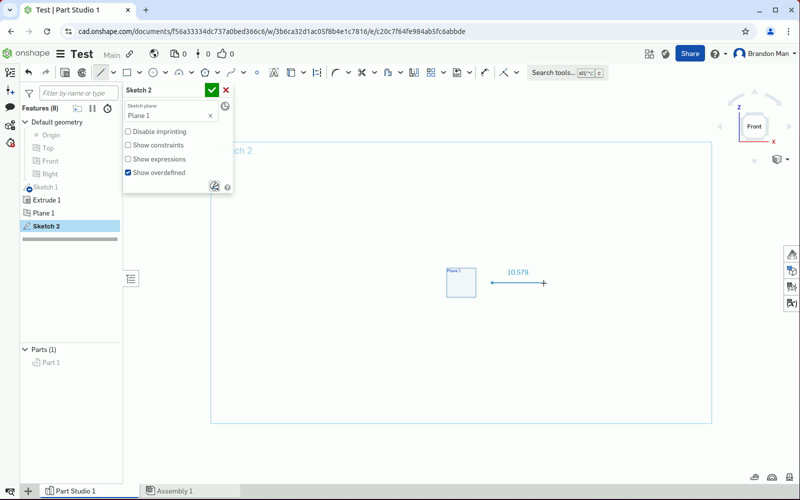
key_up(shift)
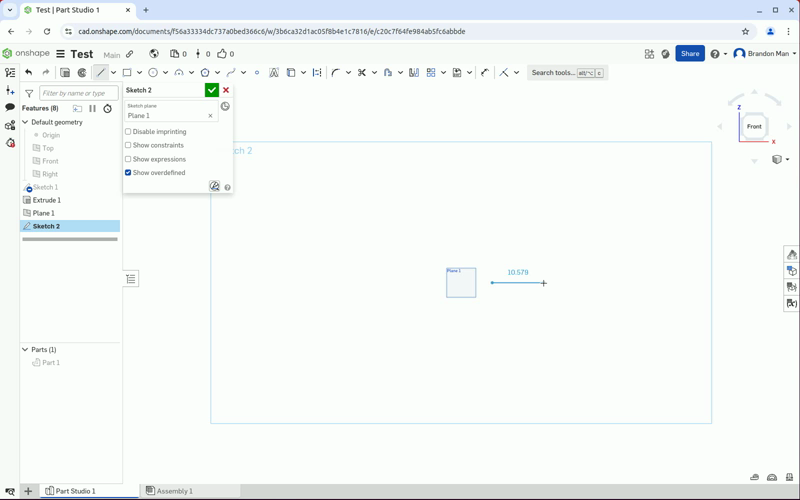
key_down(shift)
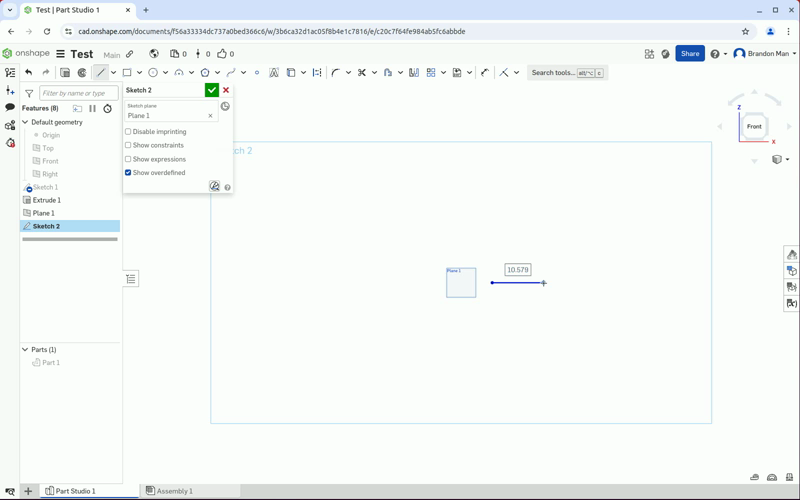
mouse_move(573, 282)
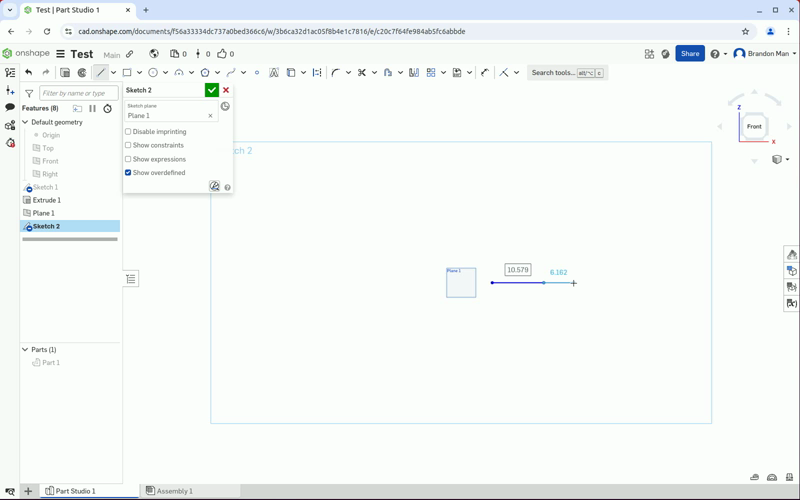
mouse_move(543, 244)
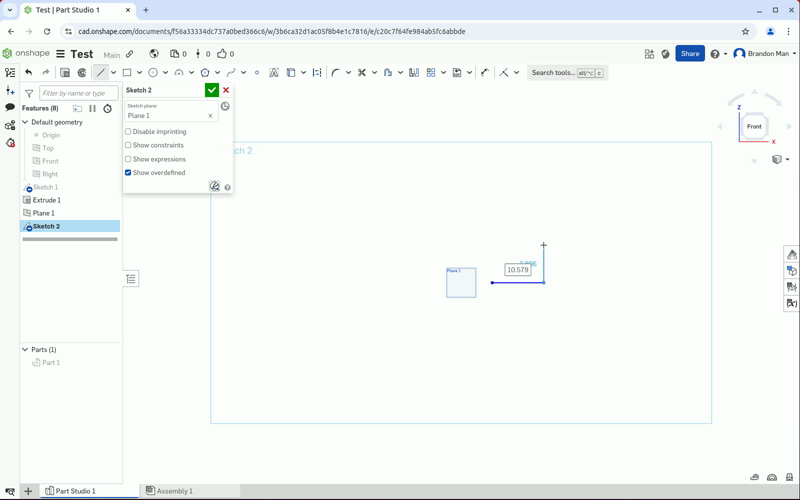
click(543, 244)
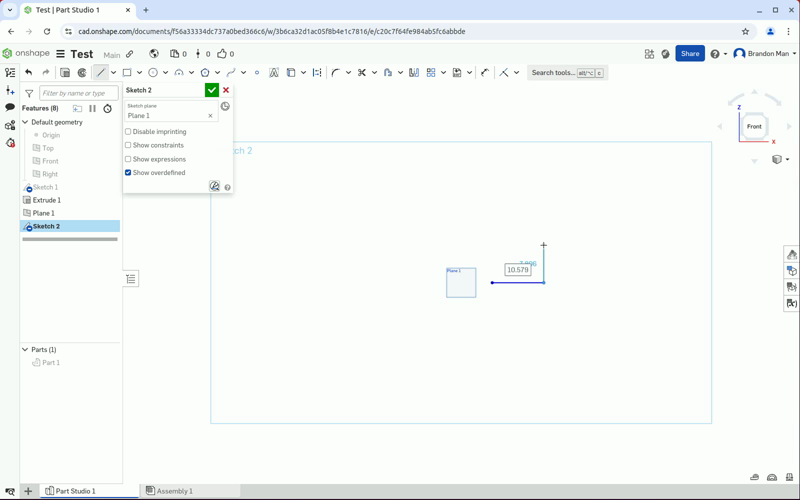
key_up(shift)
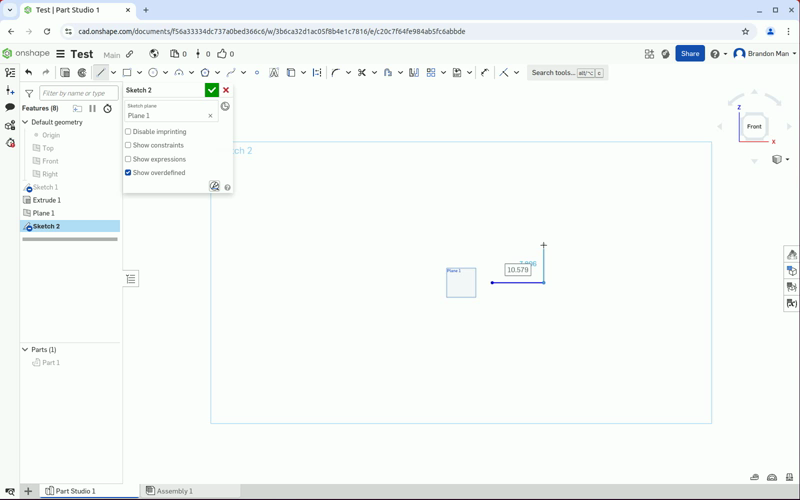
key_down(shift)
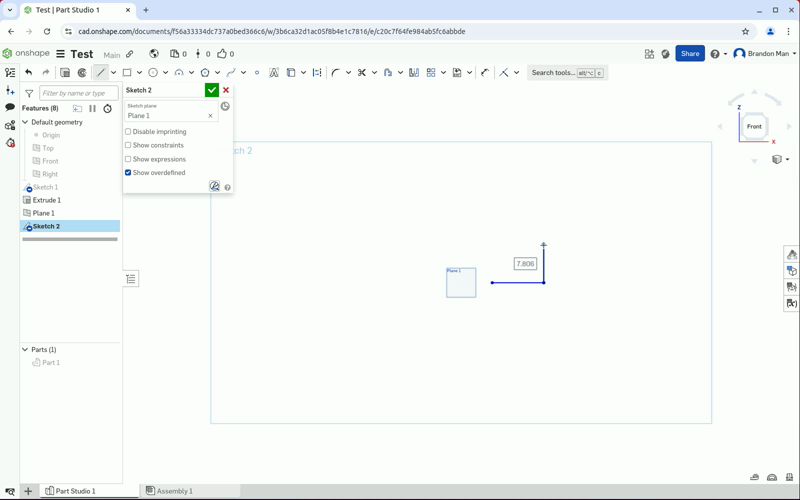
mouse_move(573, 244)
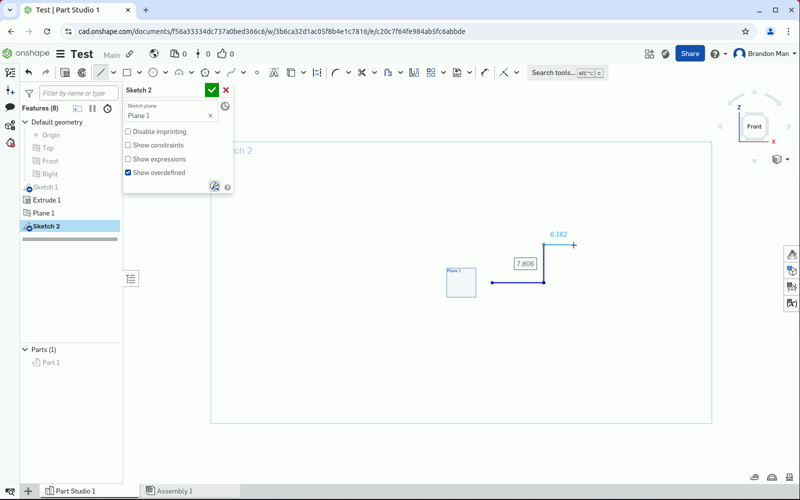
mouse_move(492, 244)
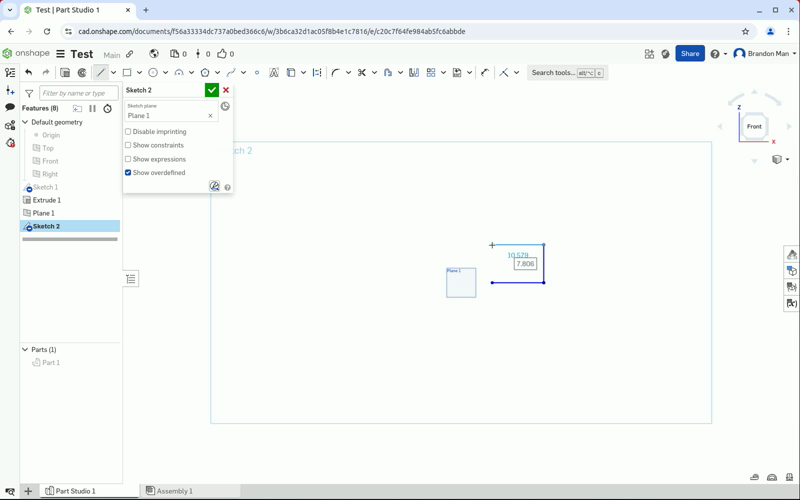
click(492, 244)
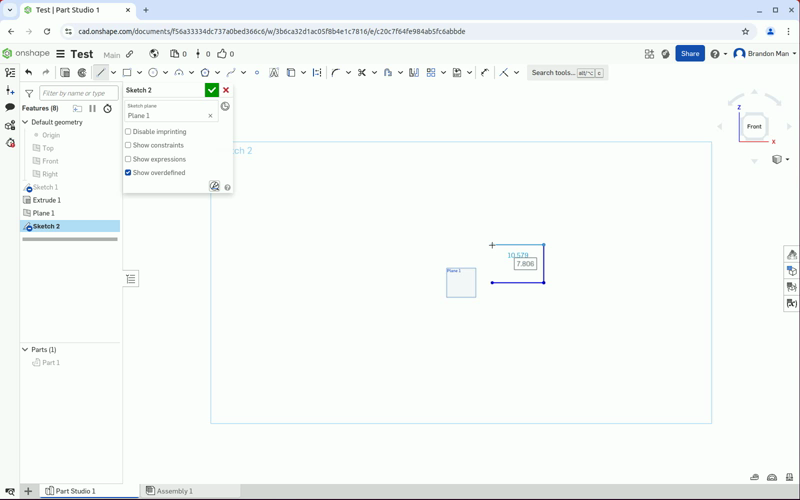
key_up(shift)
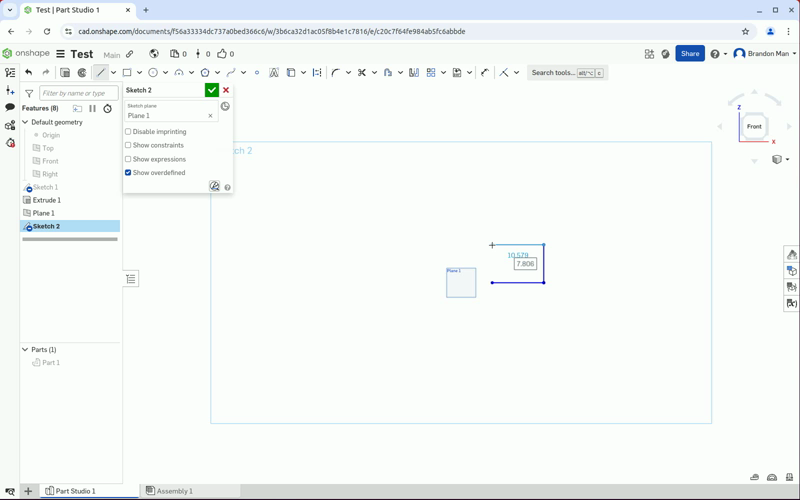
mouse_move(522, 244)
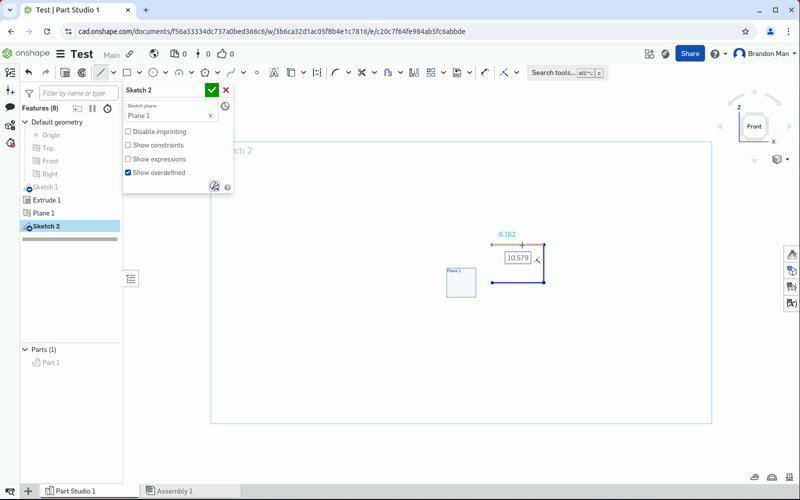
key_down(shift)
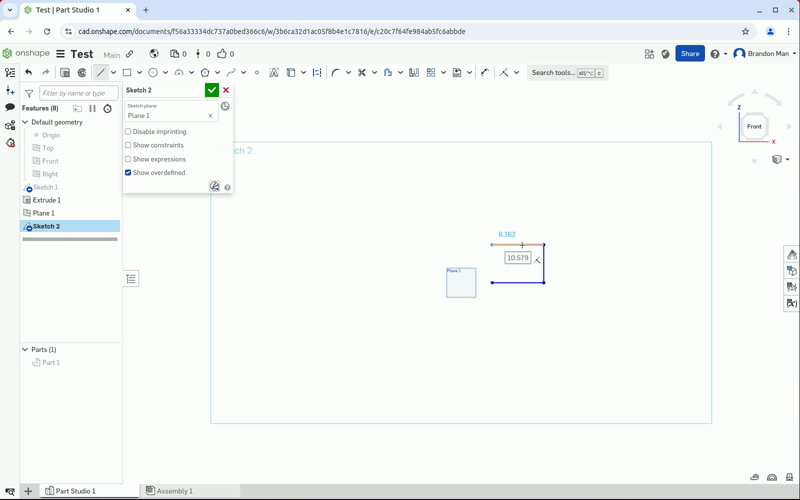
mouse_move(492, 282)
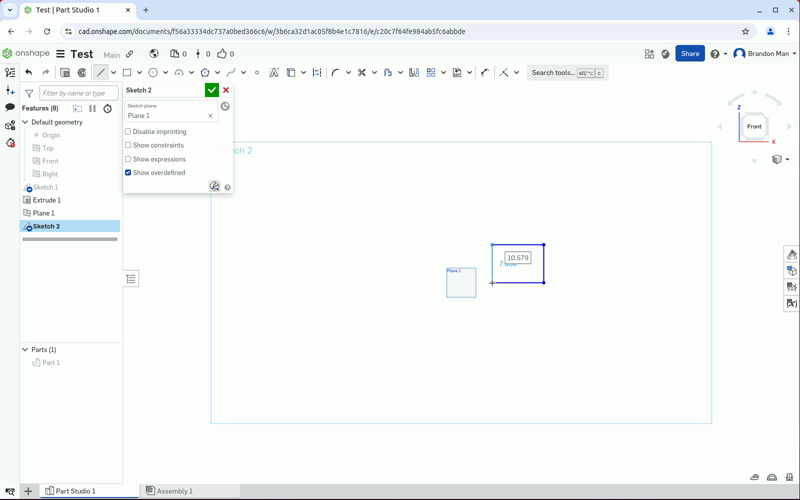
key_up(shift)
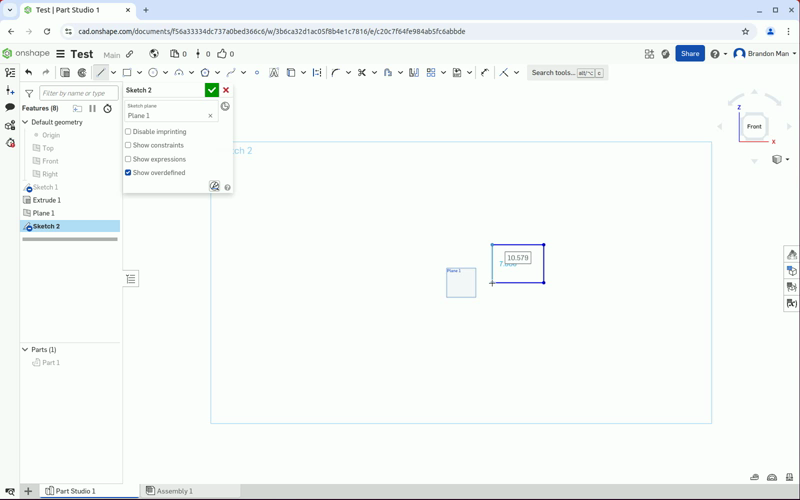
click(492, 282)
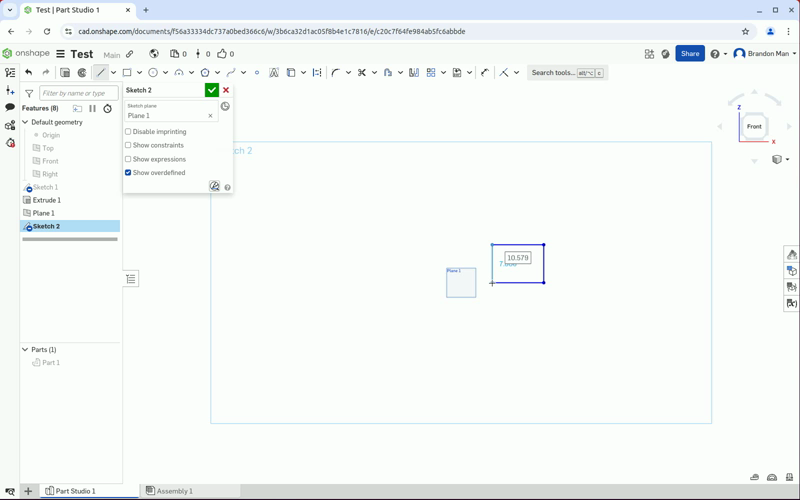
key(esc)
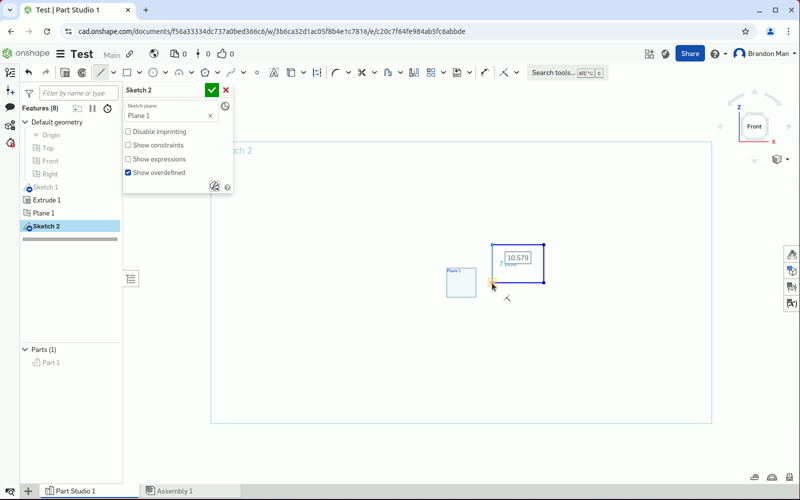
mouse_move(514, 260)
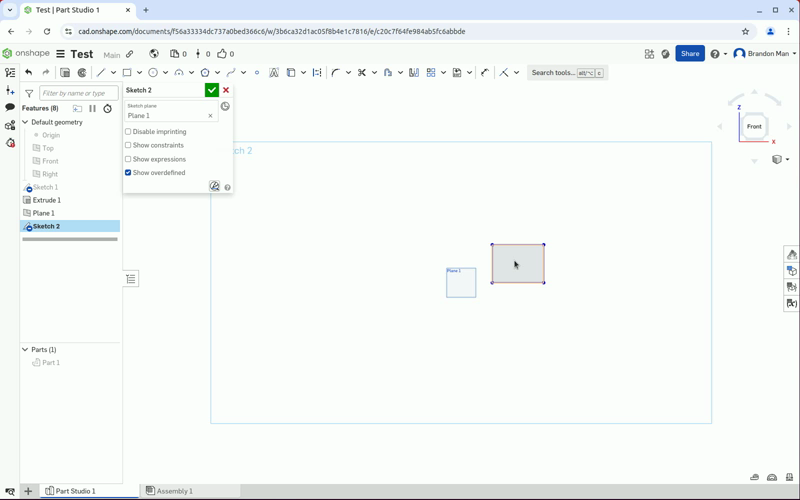
click(514, 260)
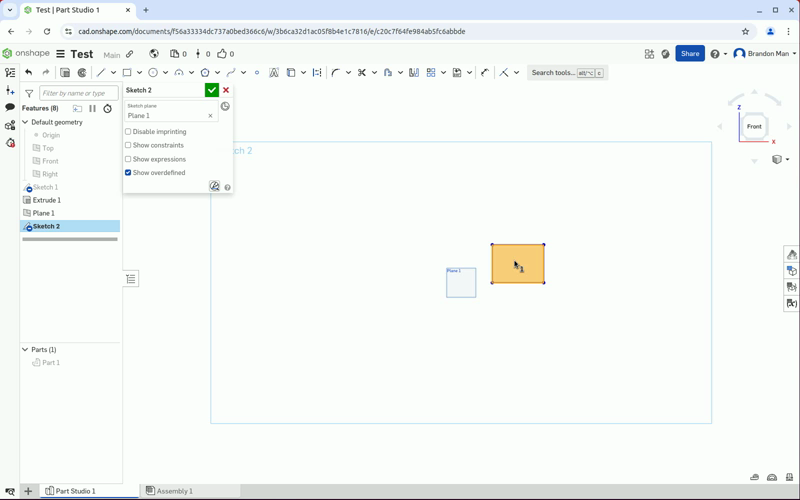
mouse_move(73, 352)
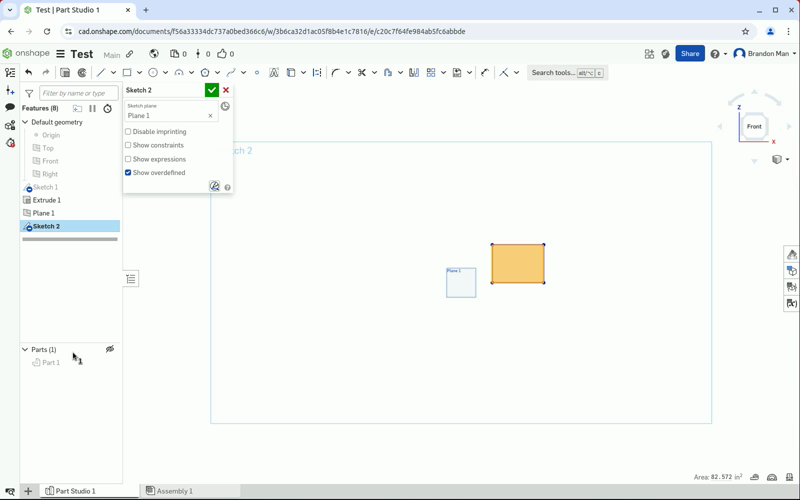
key(shift+y)
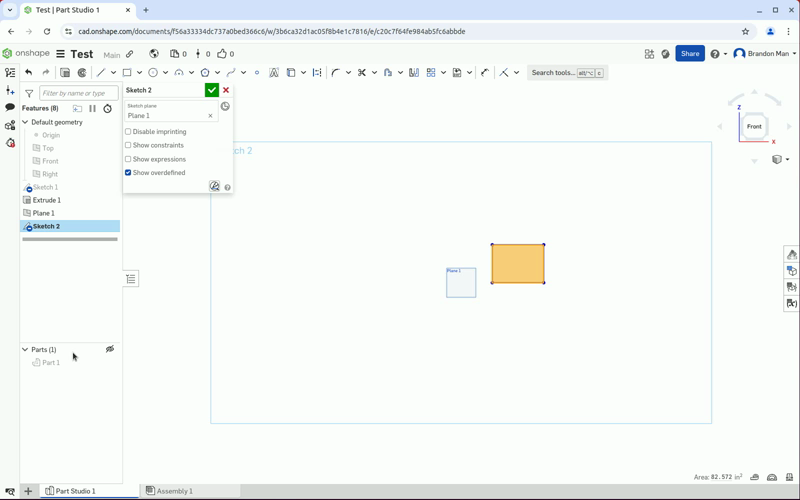
key(shift+e)
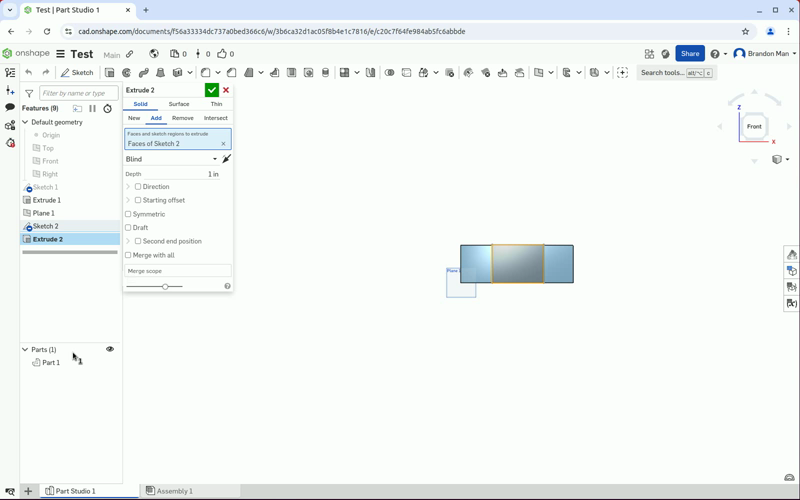
mouse_move(143, 106)
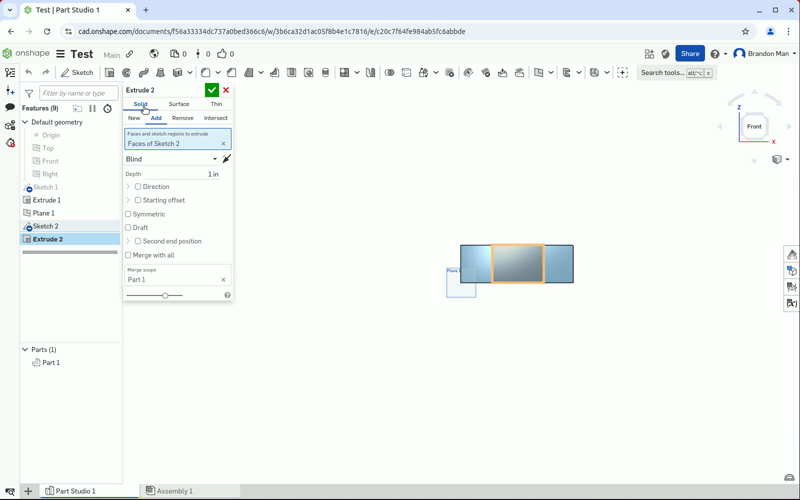
click(143, 106)
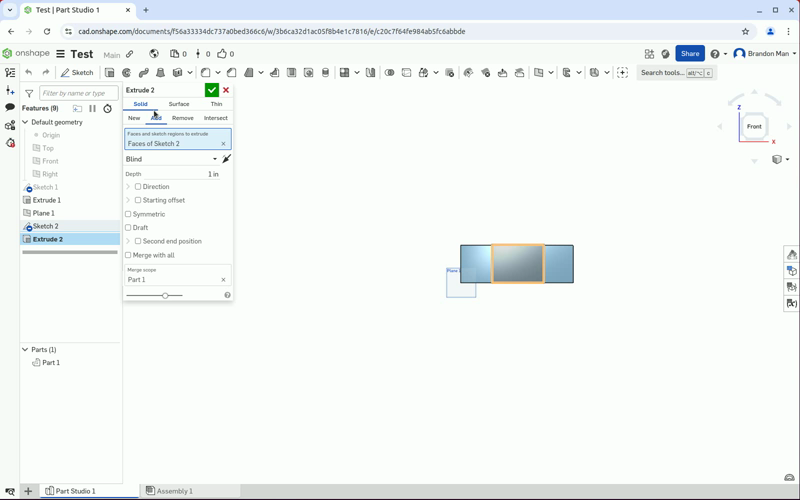
mouse_move(186, 120)
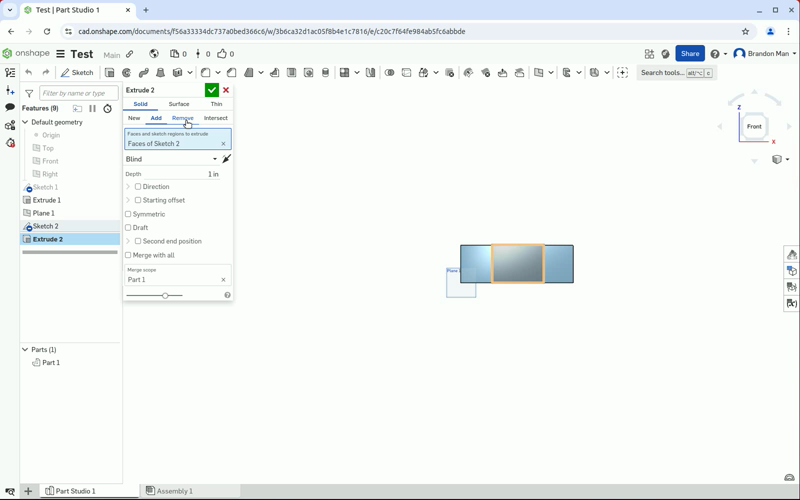
click(186, 120)
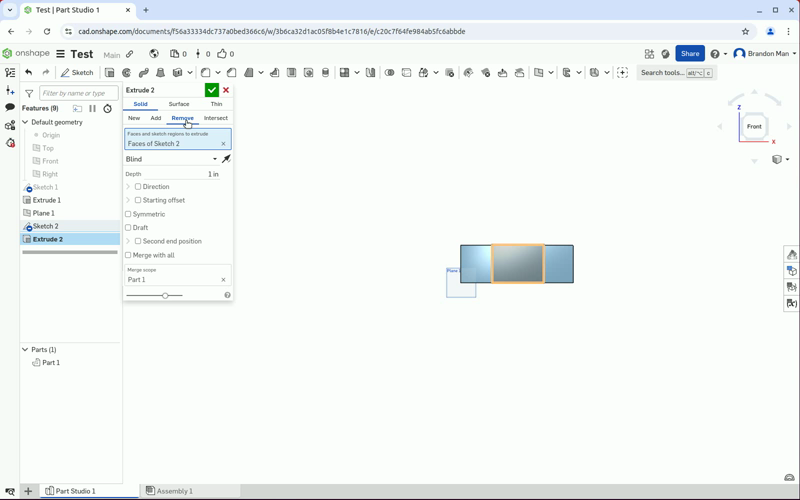
key(tab, 4)
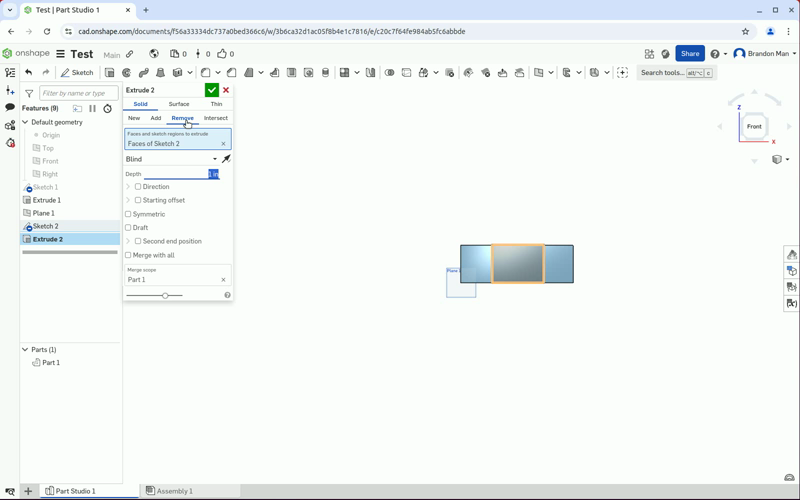
text(9.628)
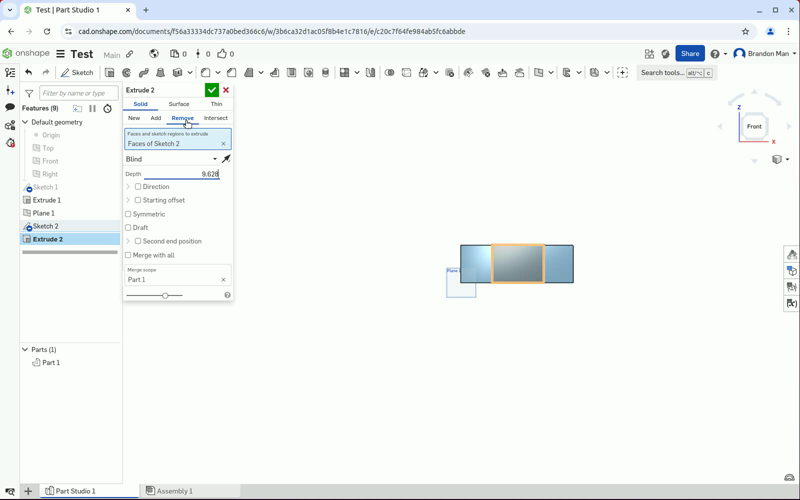
key(tab, 6)
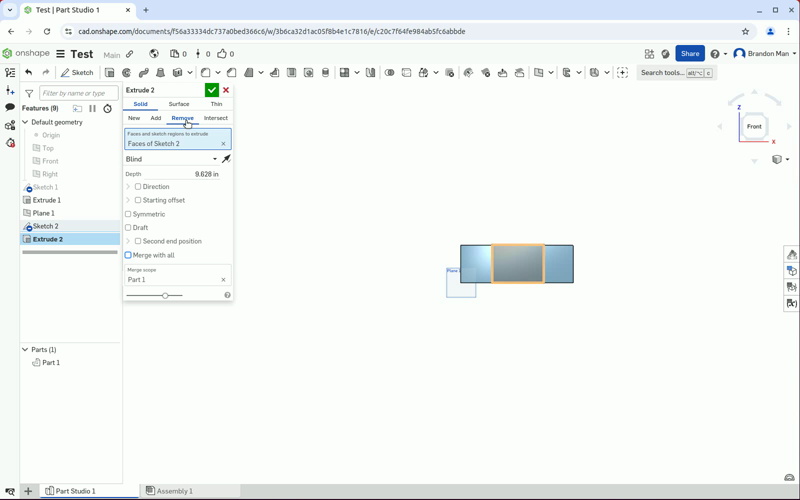
key(space)
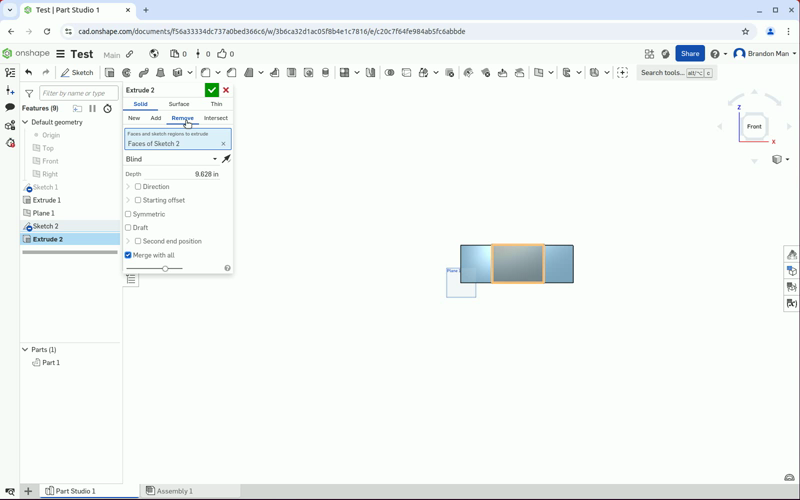
key(enter)
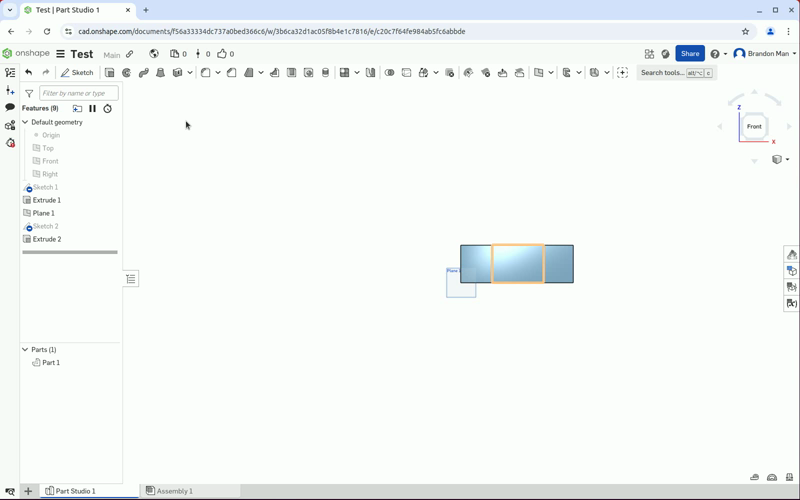
key(shift+h)
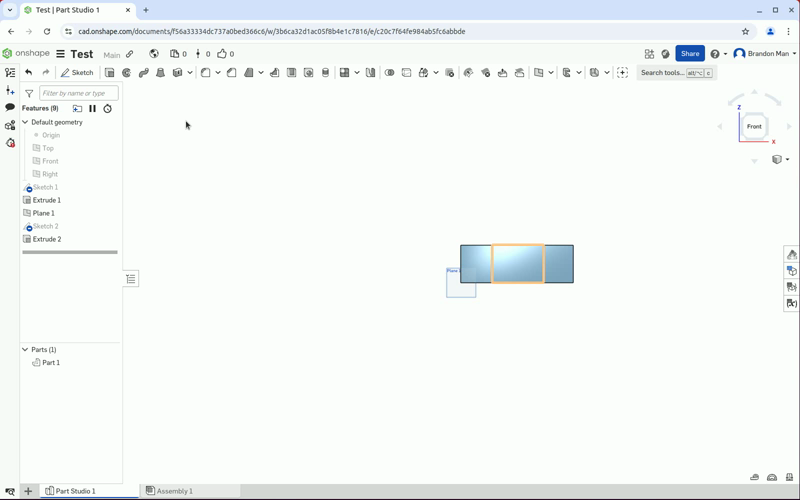
key(shift+h)
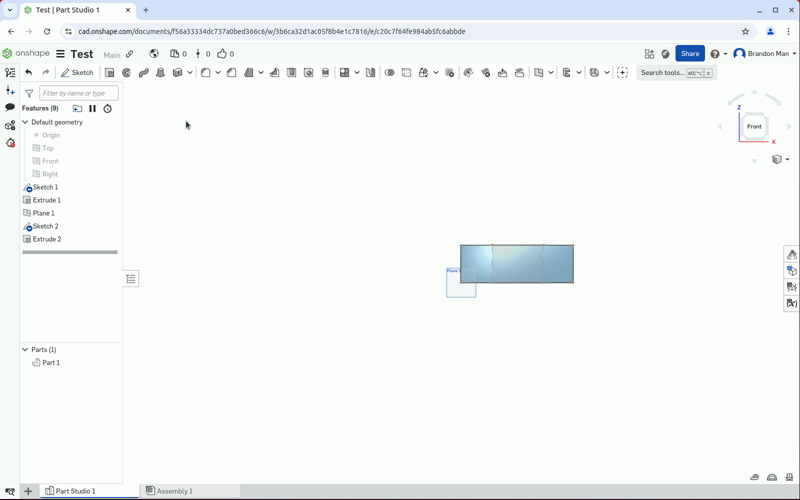
key(shift+7)
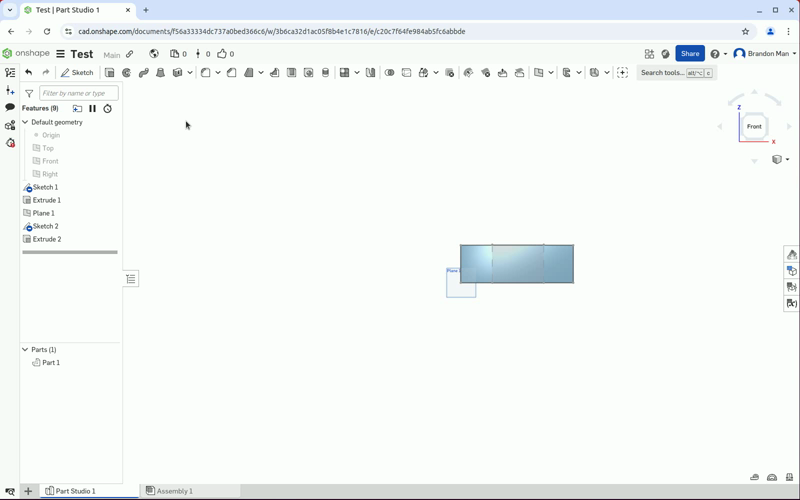
key(left, 2)
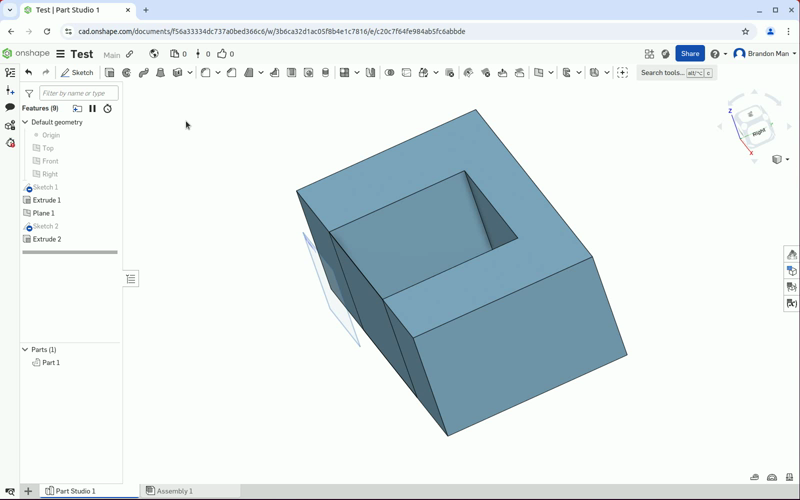
key(down, 2)
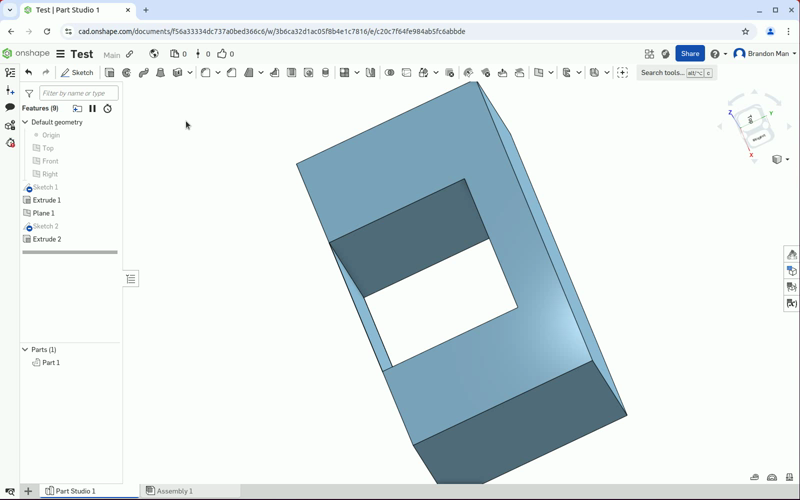
key(up, 2)
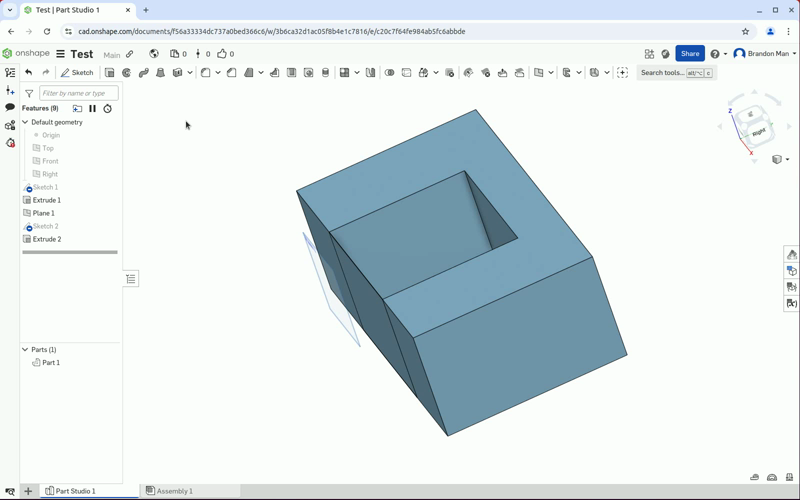
key(right, 2)
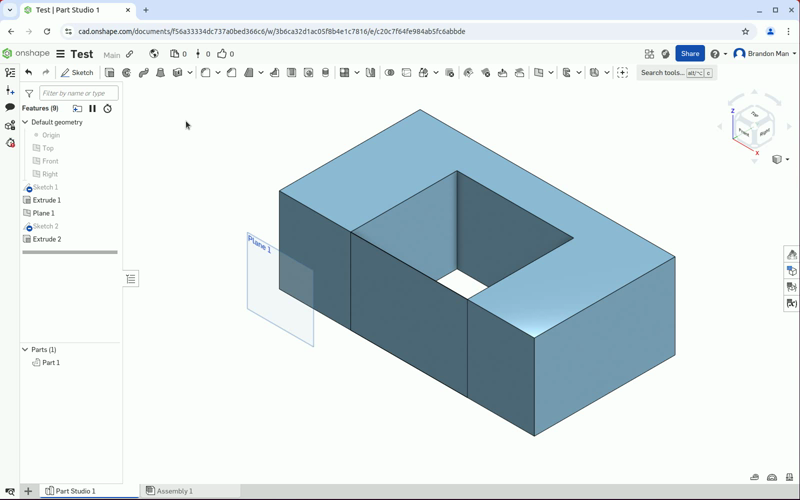
mouse_move(73, 189)
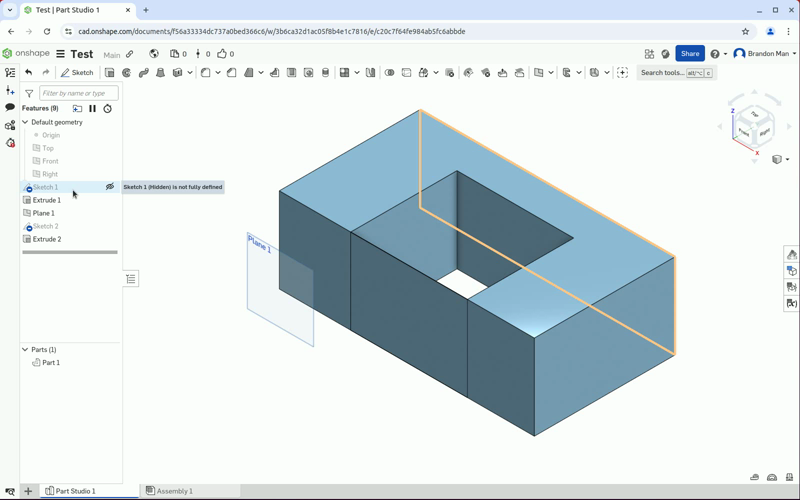
click(73, 189)